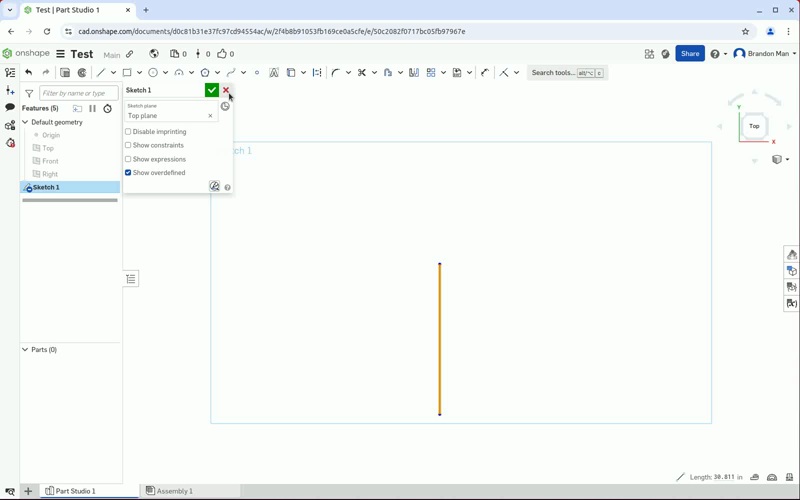
key(shift+h)
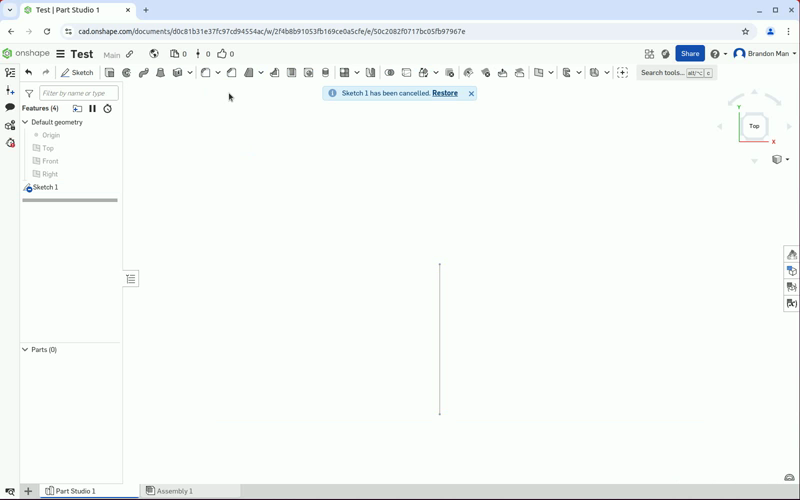
key(shift+s)
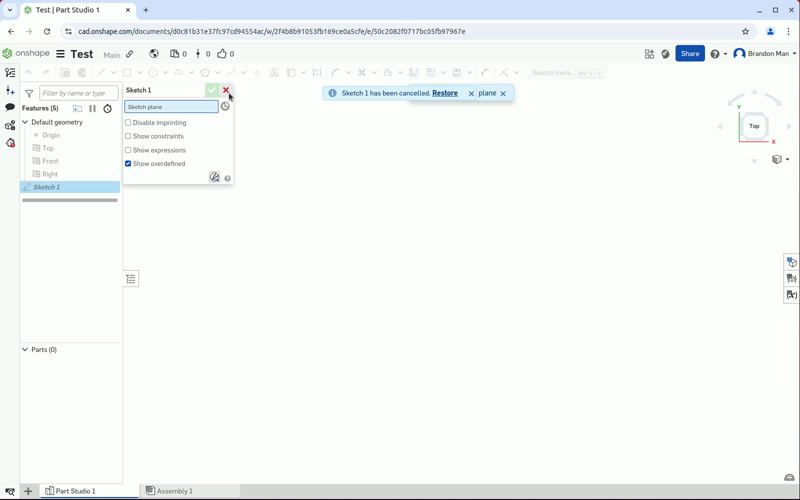
mouse_move(73, 150)
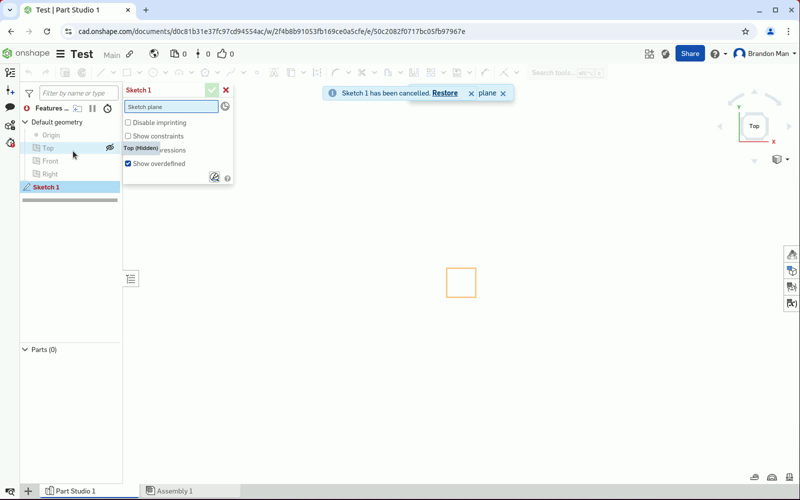
click(73, 150)
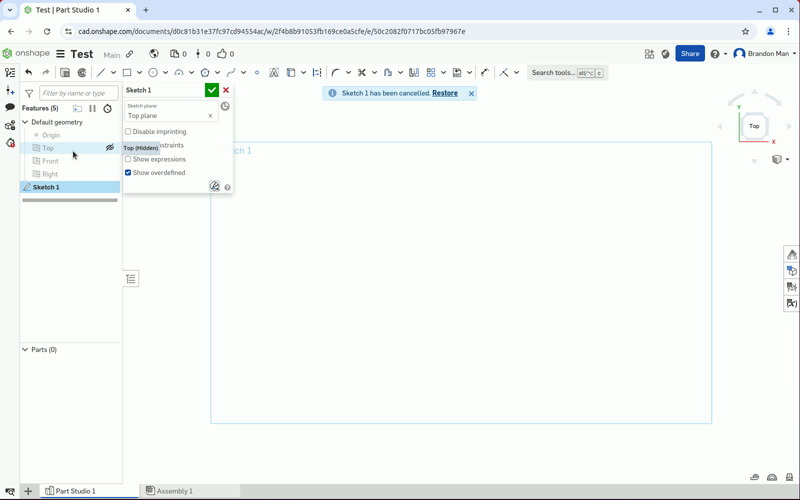
mouse_move(73, 352)
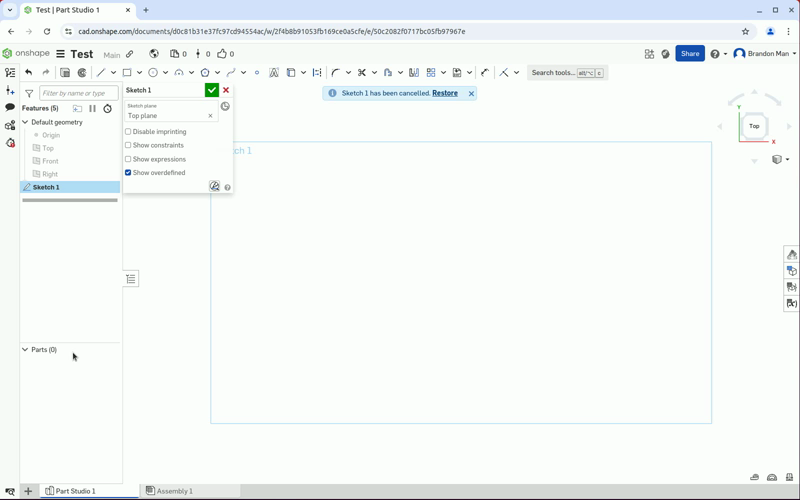
key(y)
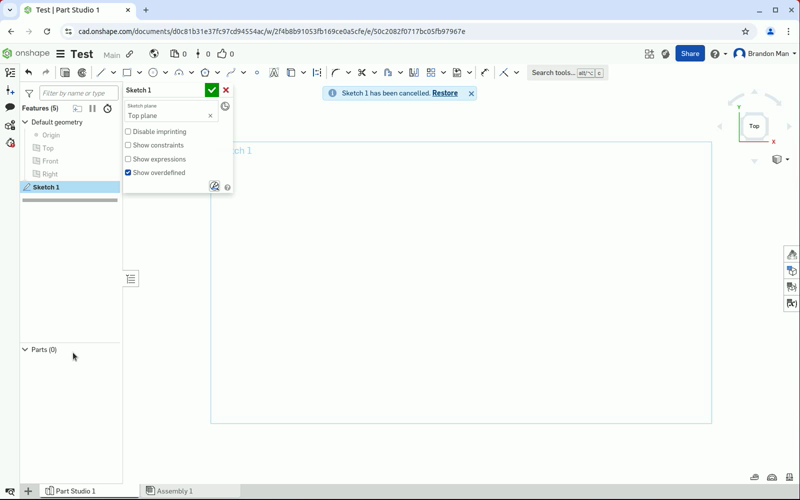
key(l)
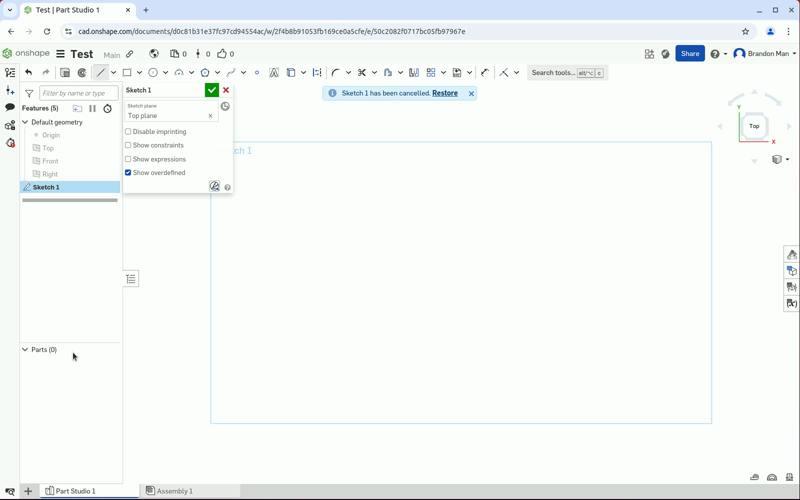
key_down(shift)
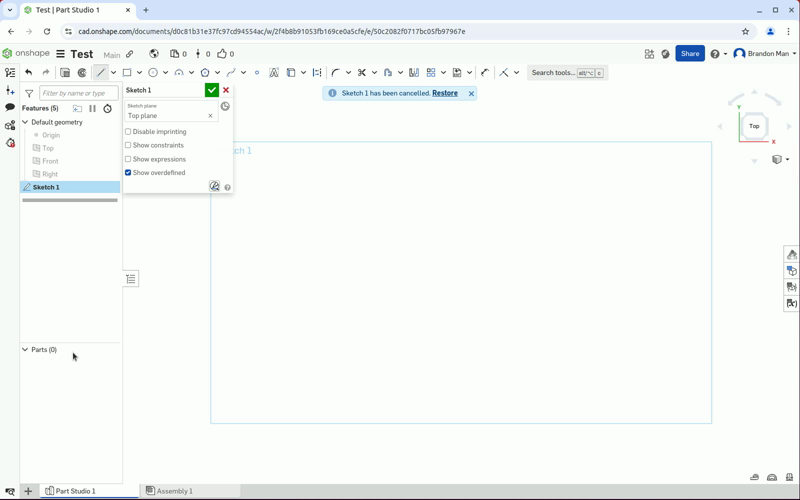
mouse_move(434, 298)
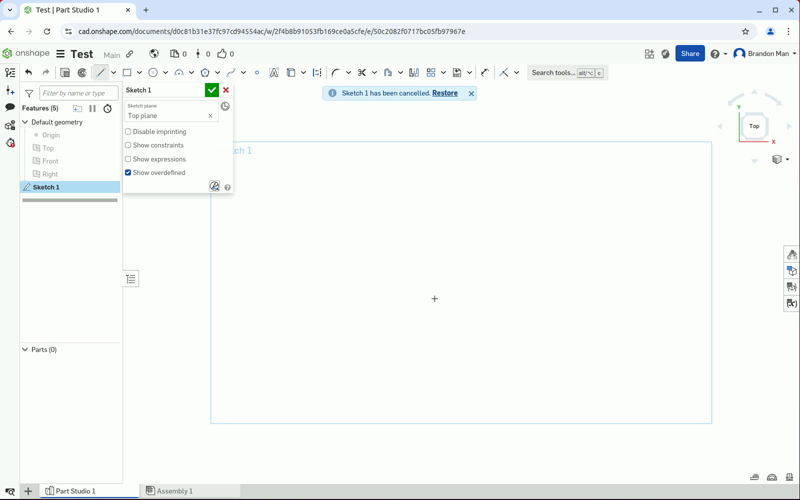
click(434, 298)
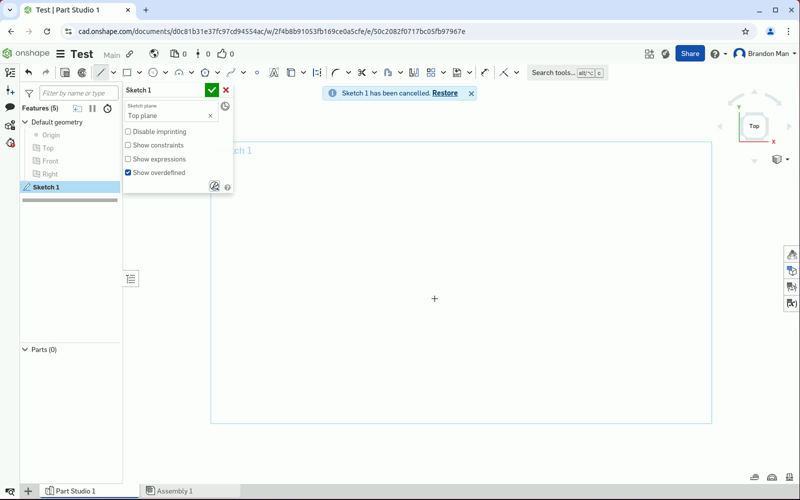
key_up(shift)
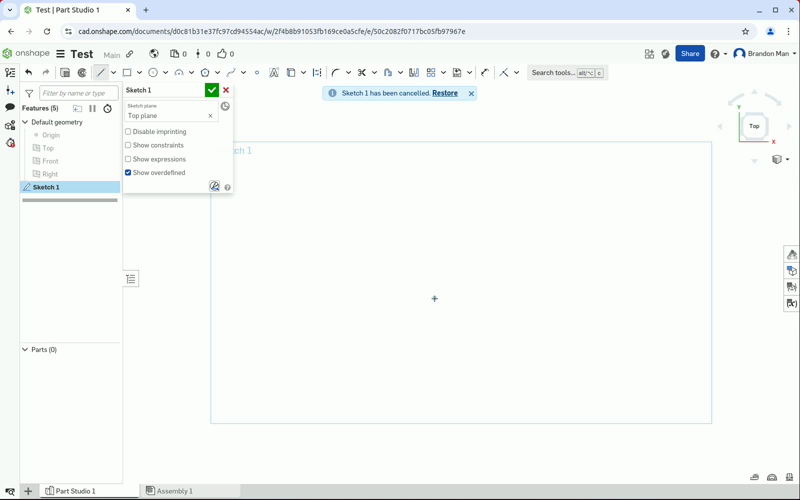
key_down(shift)
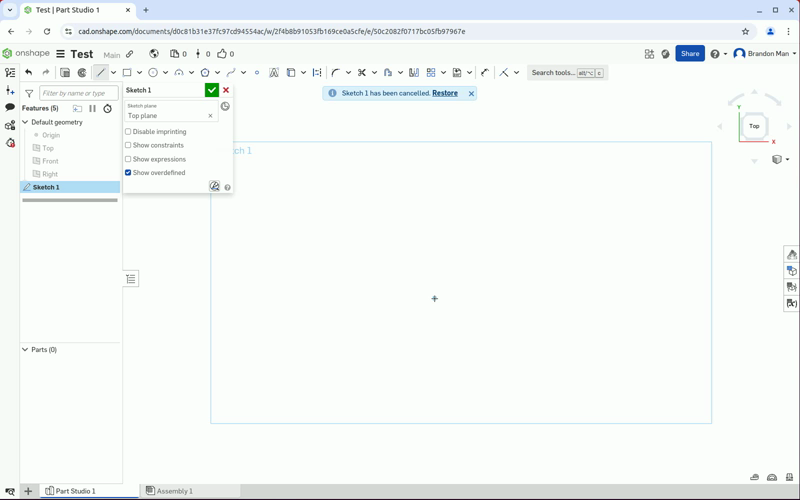
mouse_move(464, 298)
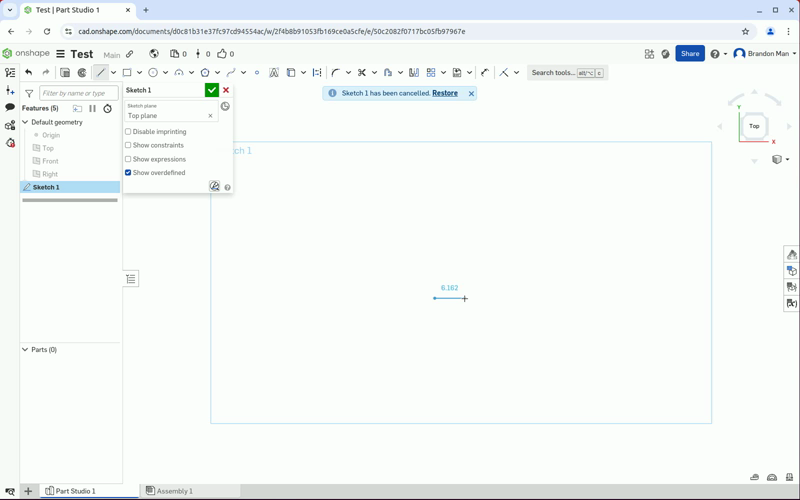
mouse_move(461, 313)
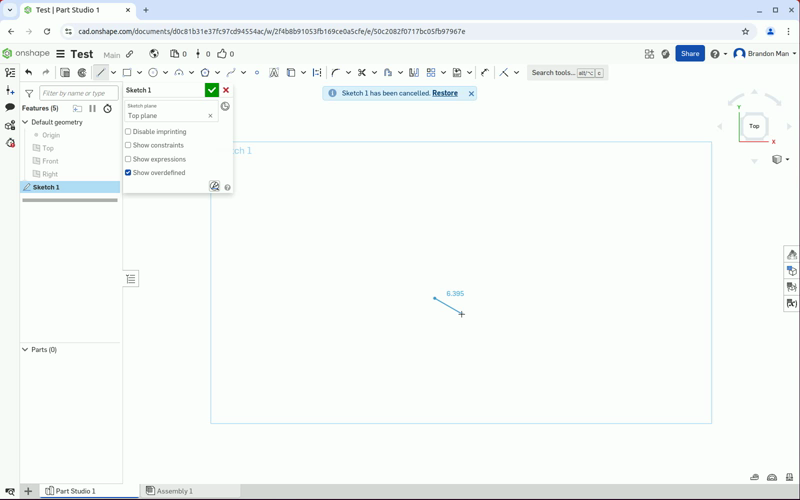
click(461, 313)
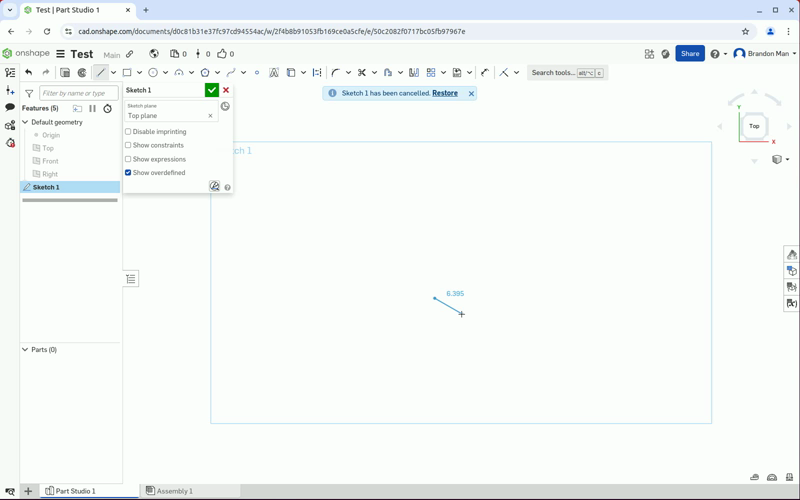
key_up(shift)
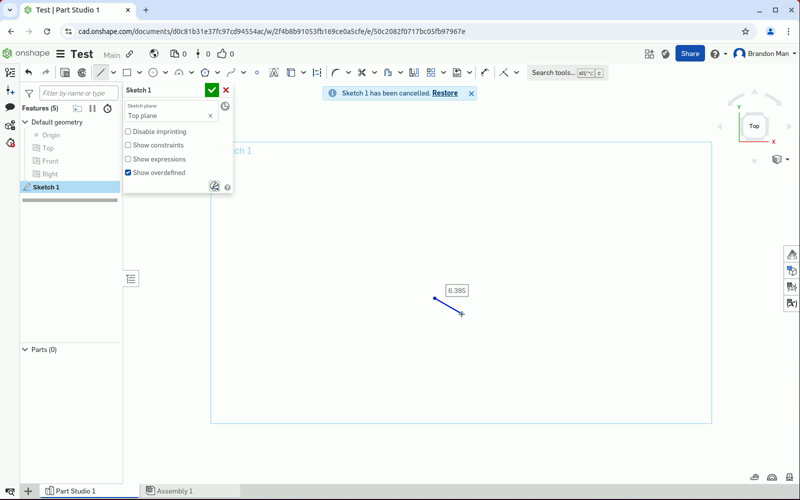
key_down(shift)
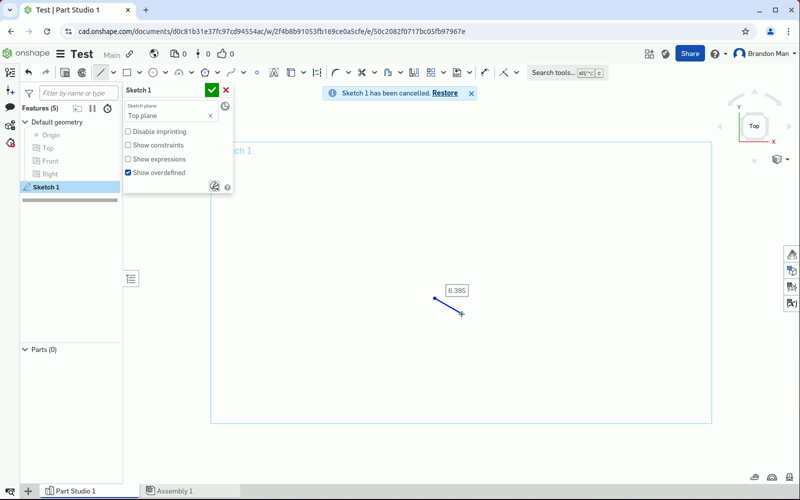
mouse_move(492, 313)
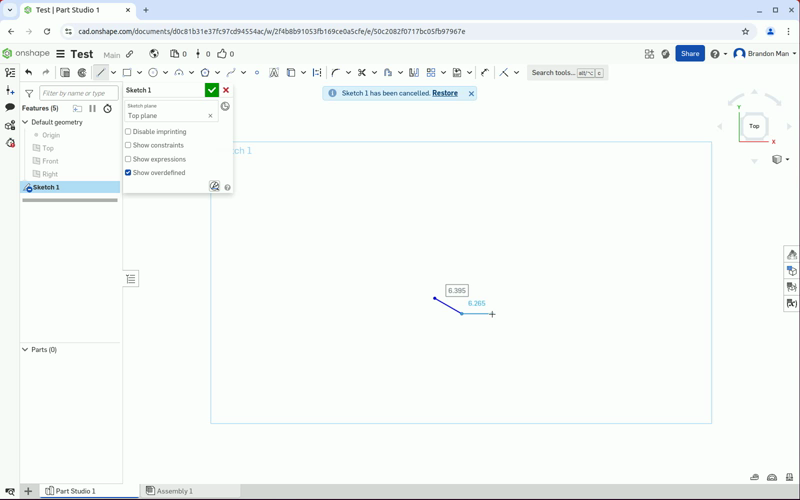
mouse_move(488, 298)
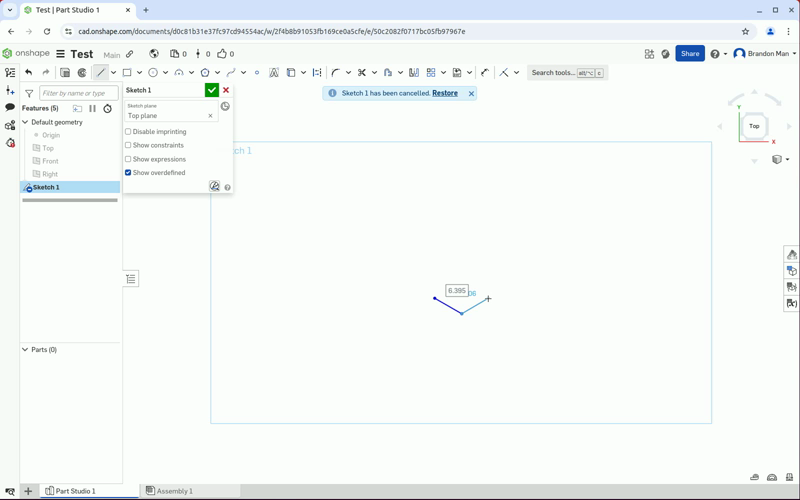
click(488, 298)
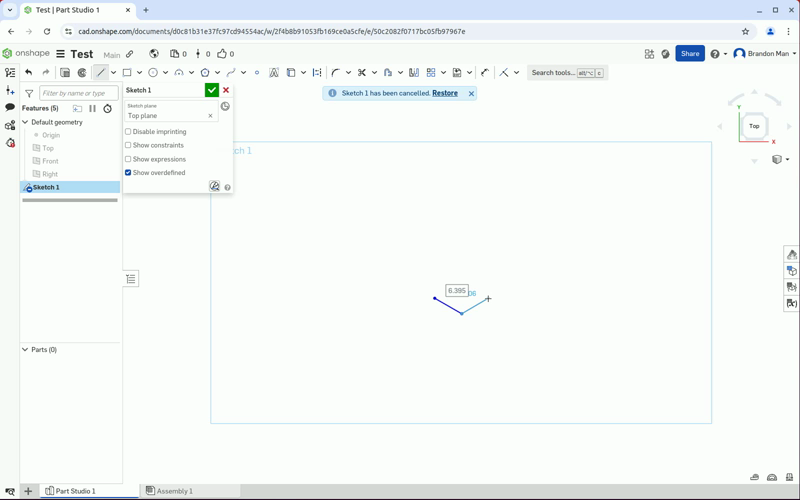
key_up(shift)
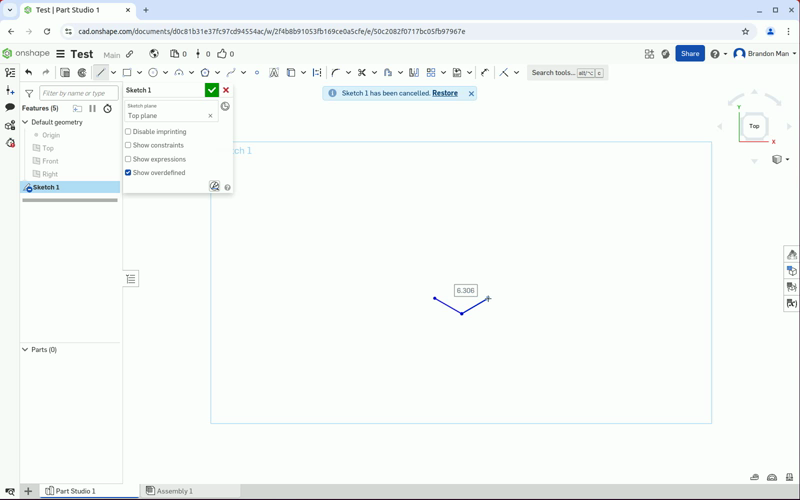
key_down(shift)
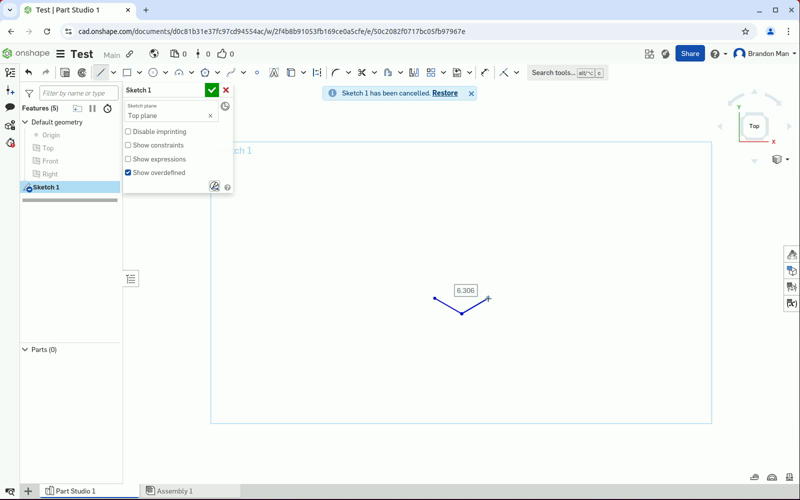
mouse_move(518, 298)
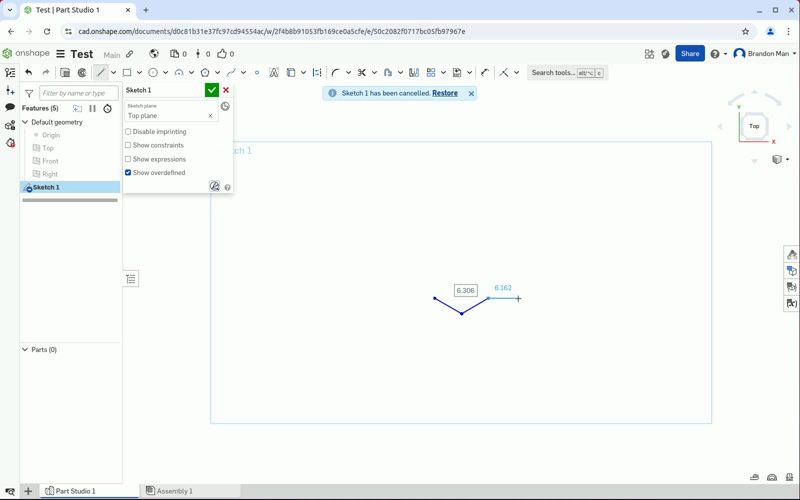
mouse_move(488, 267)
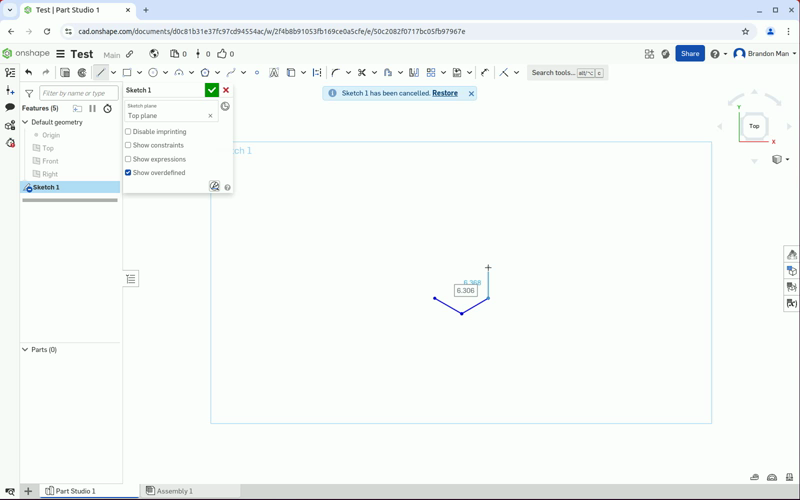
click(488, 267)
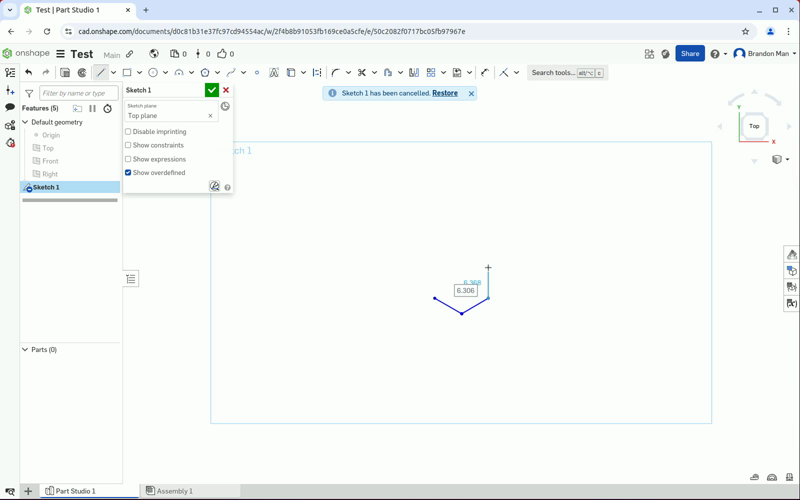
key_up(shift)
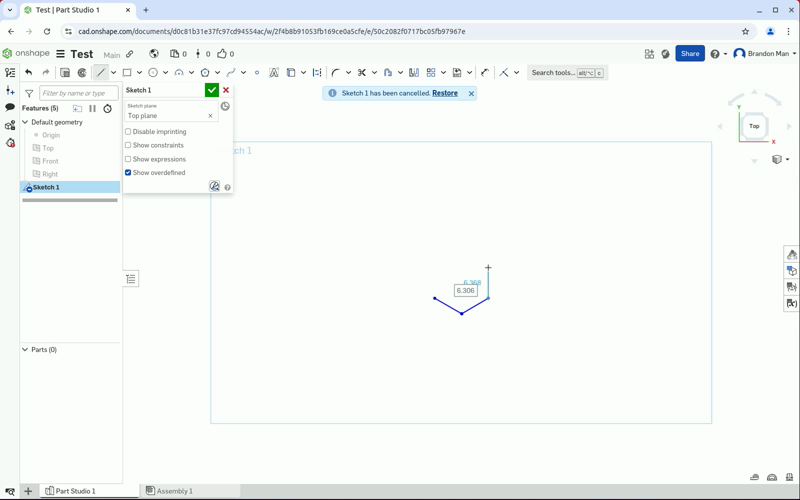
key_down(shift)
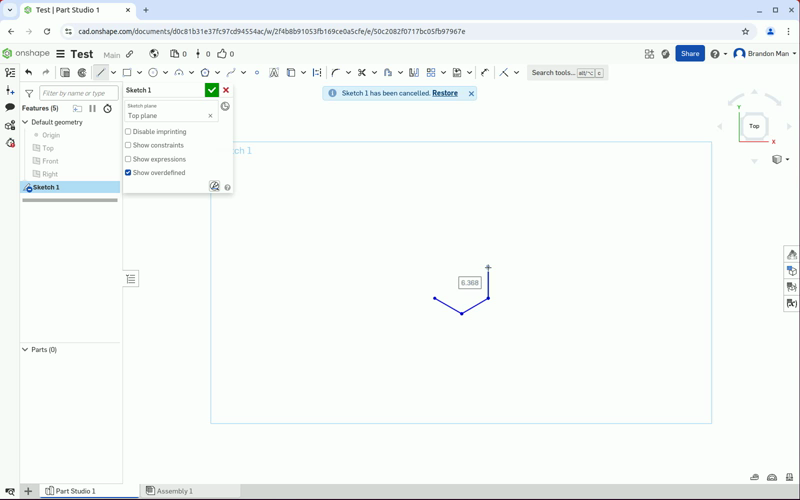
mouse_move(518, 267)
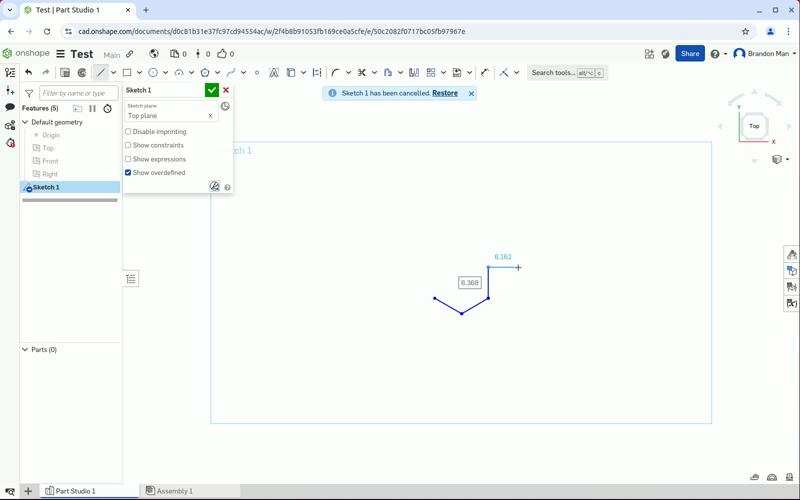
mouse_move(461, 252)
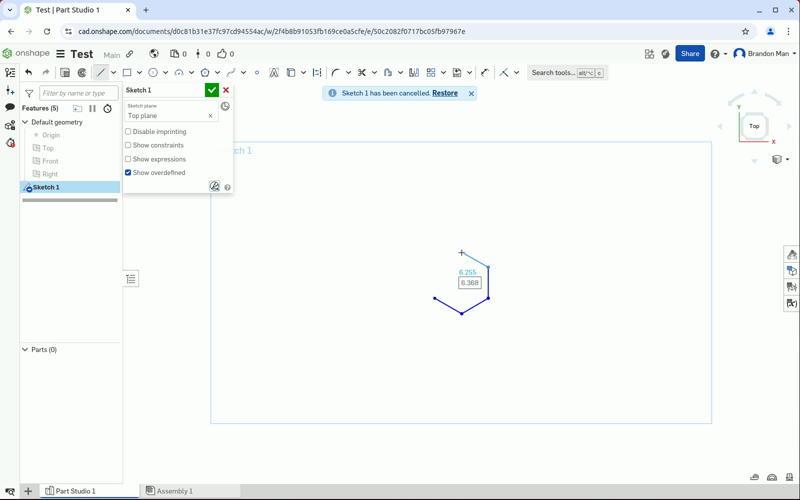
click(461, 252)
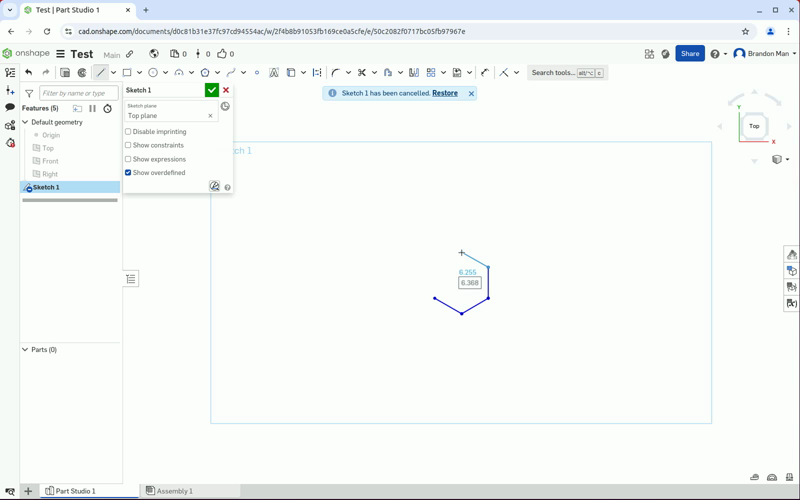
key_up(shift)
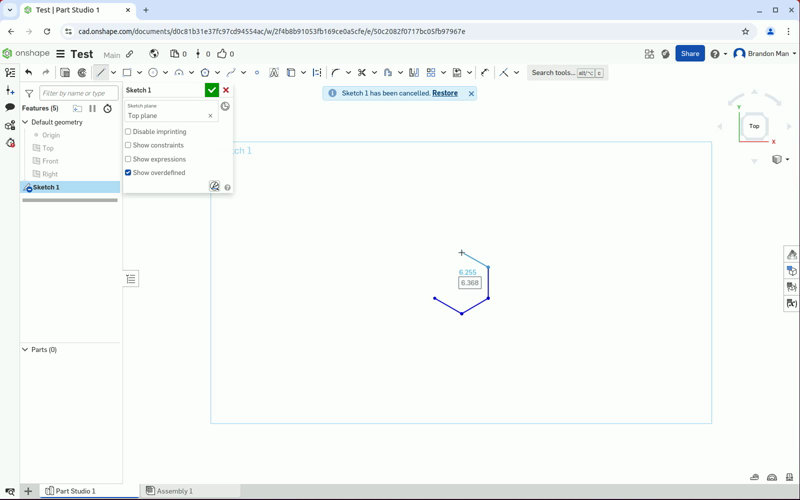
key_down(shift)
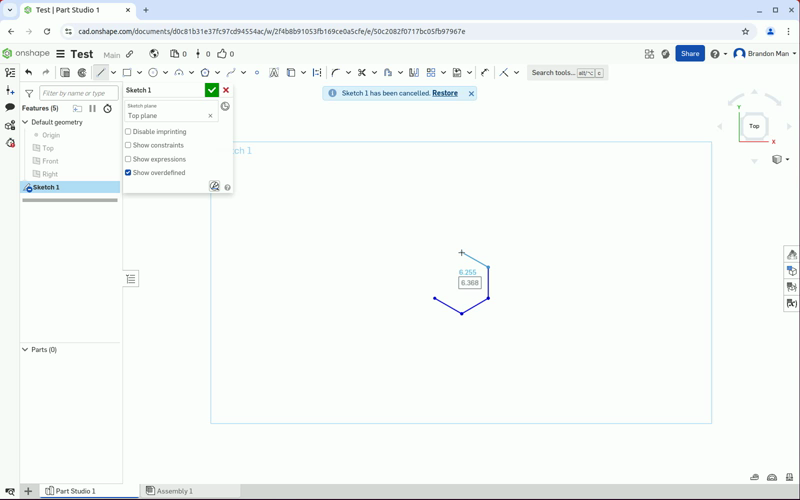
mouse_move(492, 252)
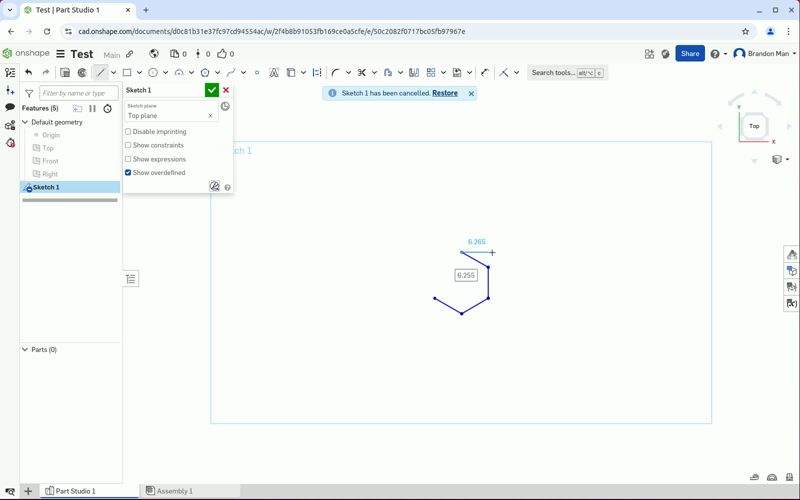
mouse_move(434, 267)
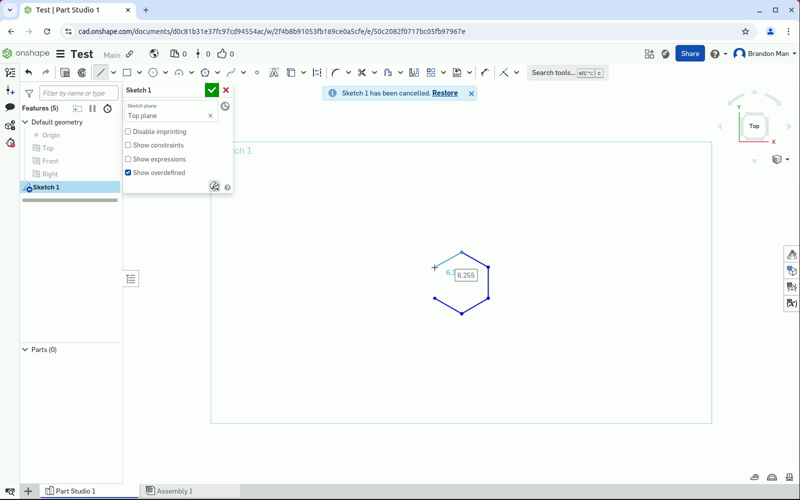
click(434, 267)
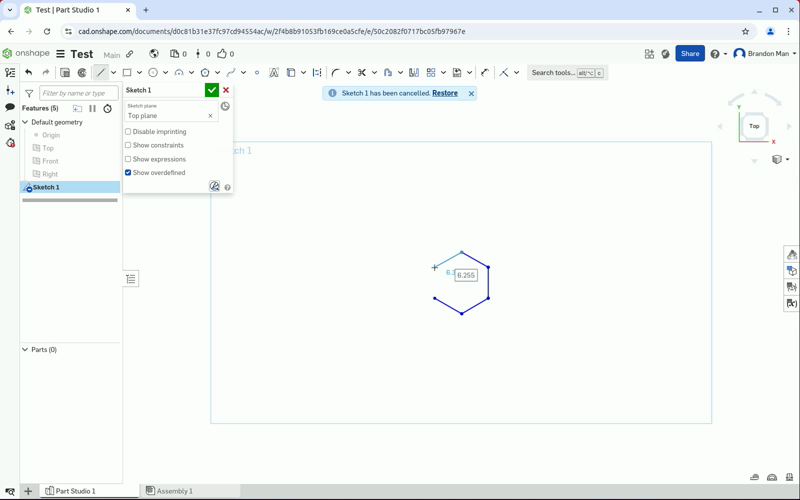
key_up(shift)
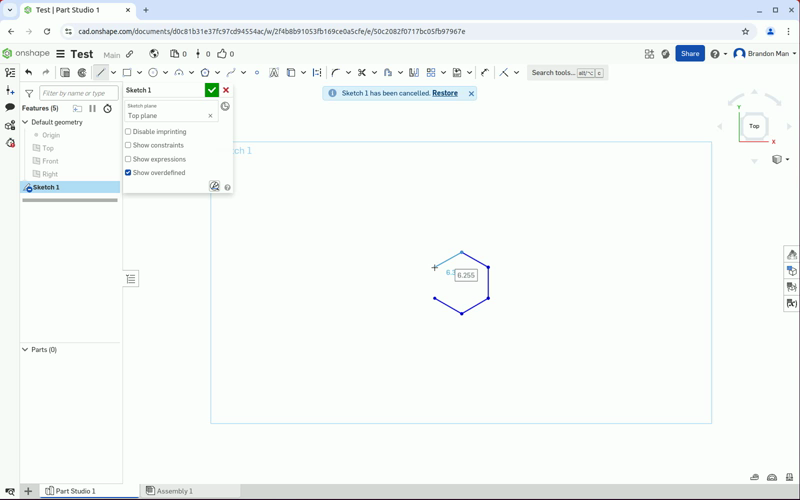
mouse_move(464, 267)
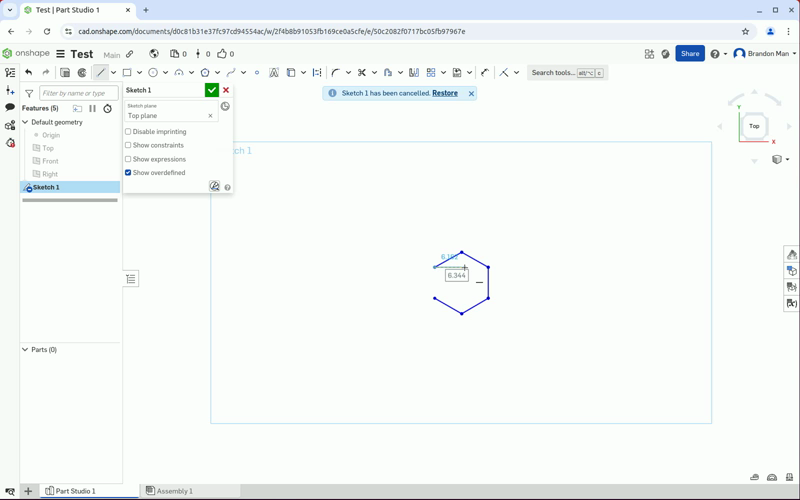
key_down(shift)
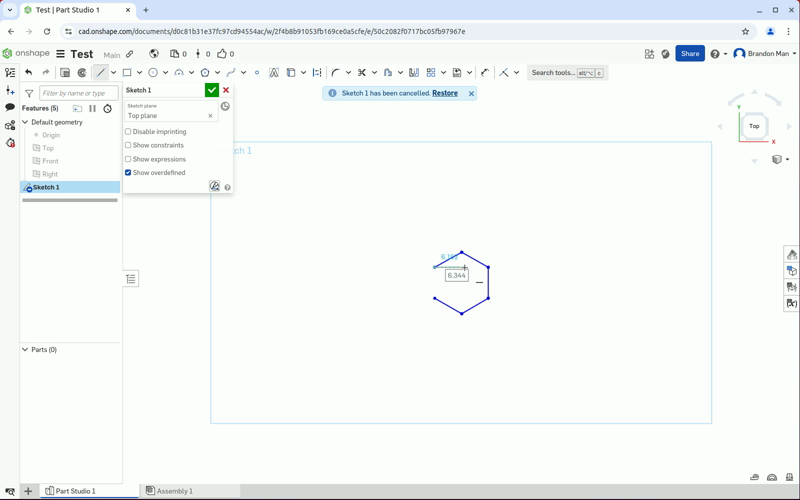
mouse_move(434, 298)
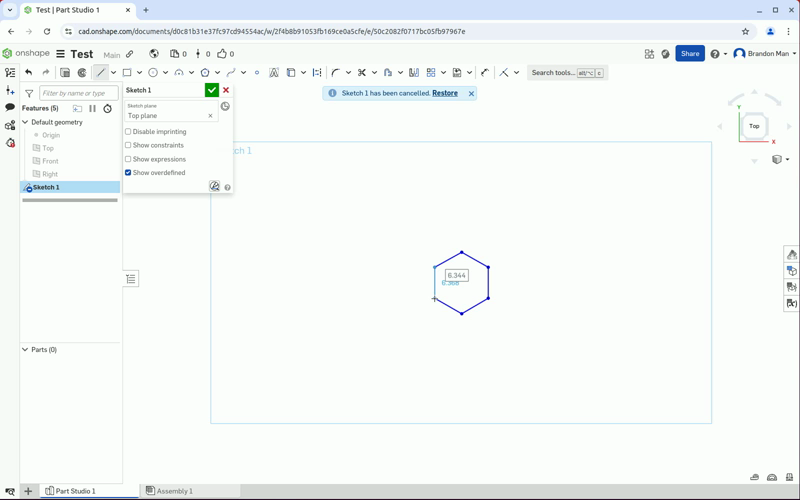
key_up(shift)
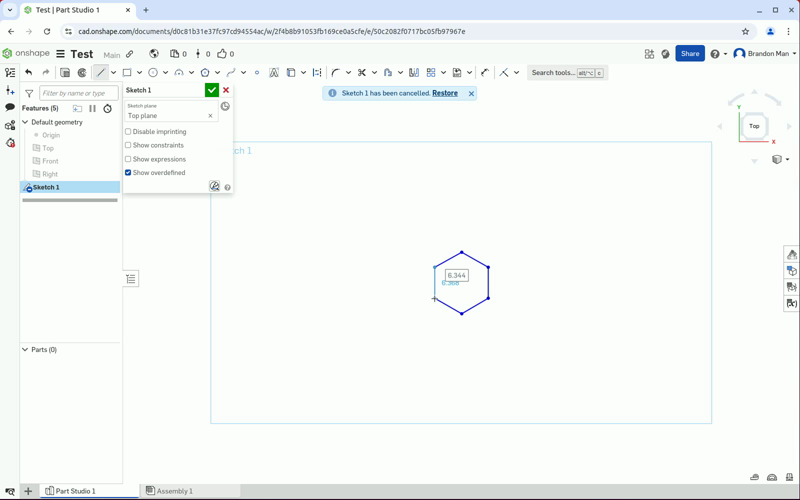
click(434, 298)
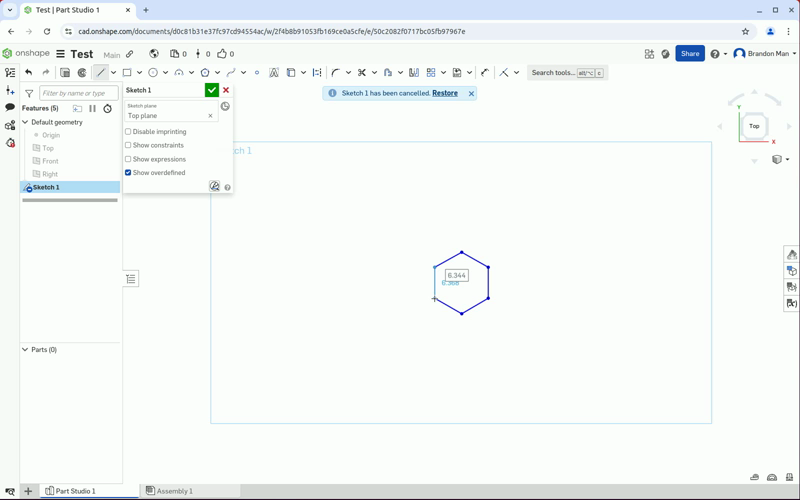
key(esc)
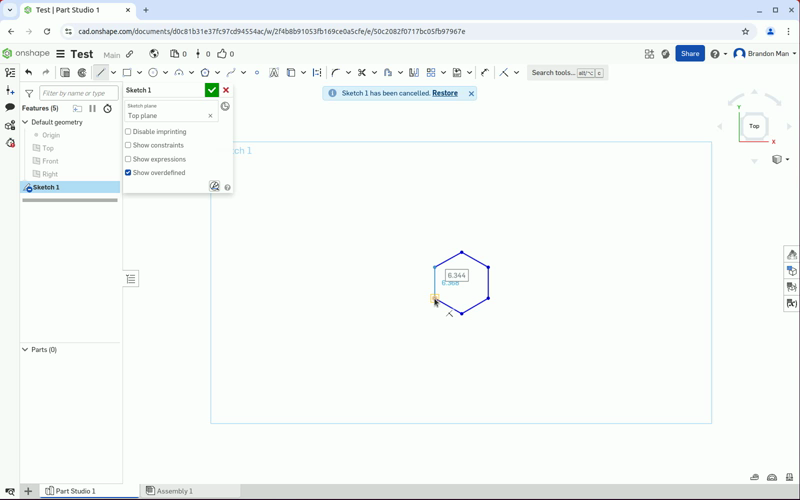
mouse_move(441, 270)
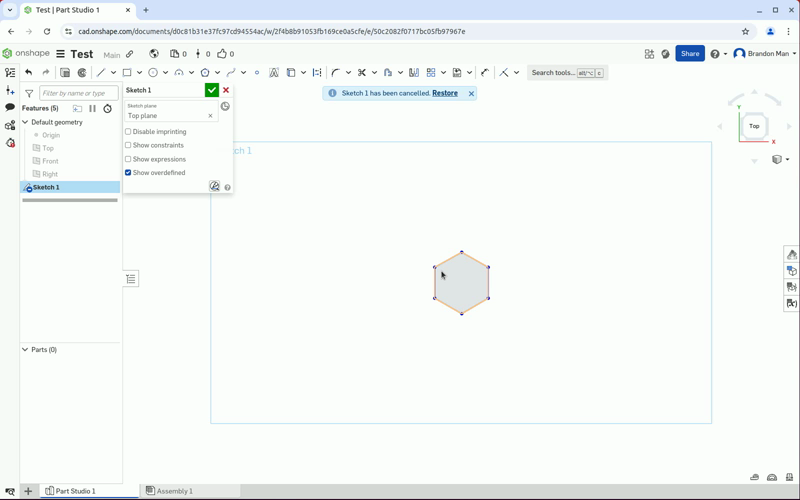
click(441, 270)
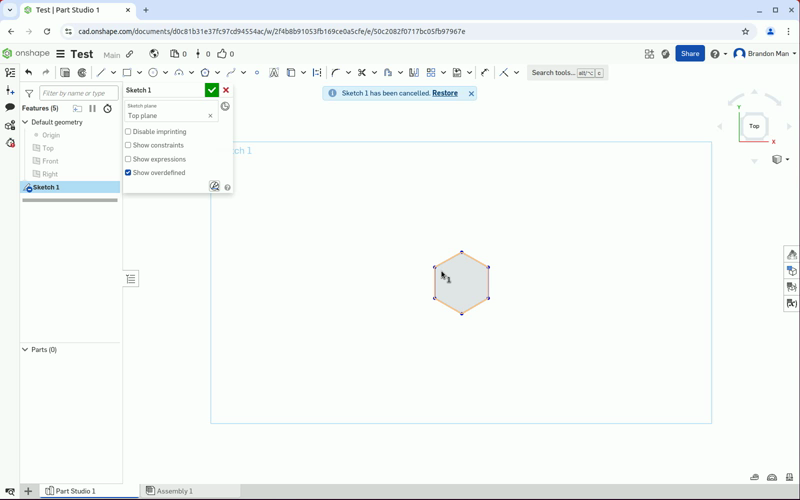
mouse_move(73, 352)
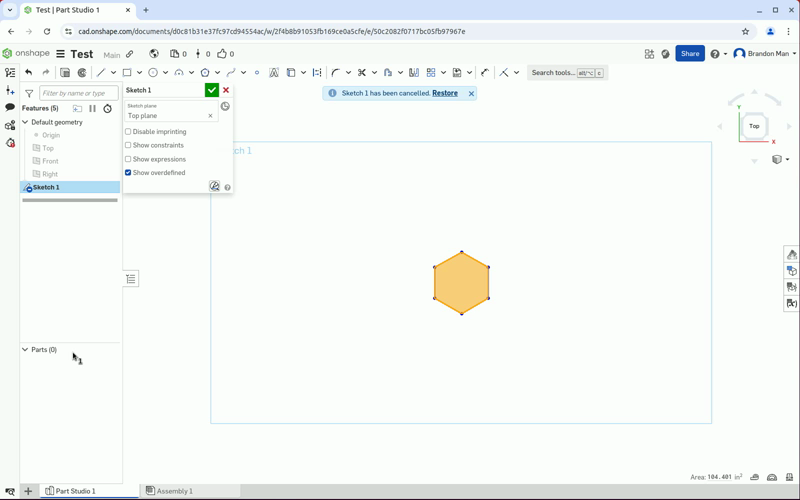
key(shift+y)
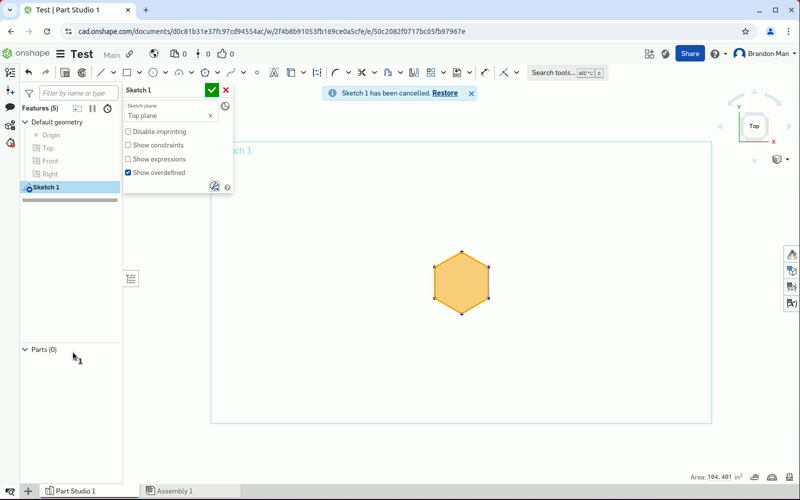
key(shift+e)
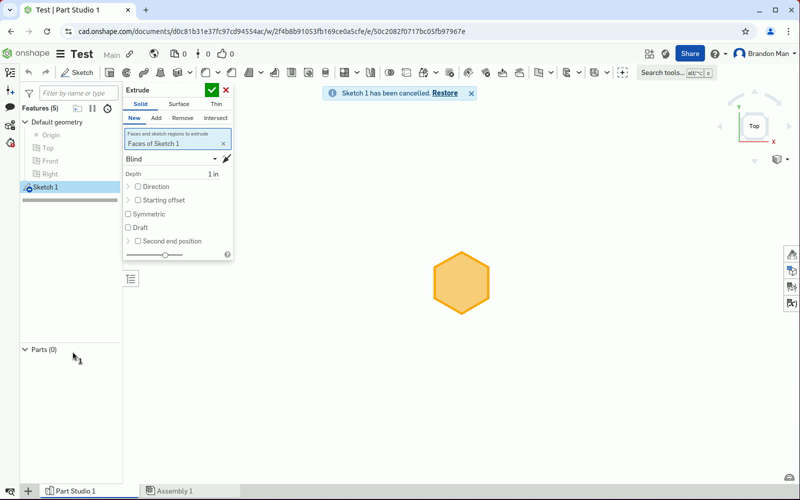
mouse_move(143, 106)
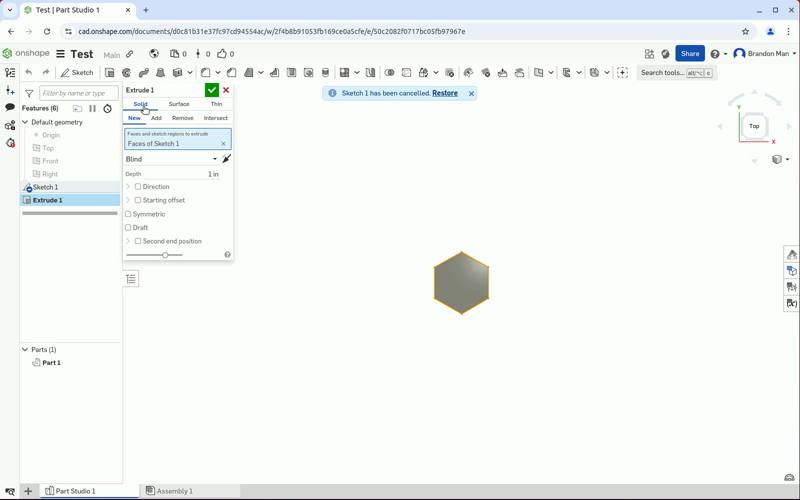
click(143, 106)
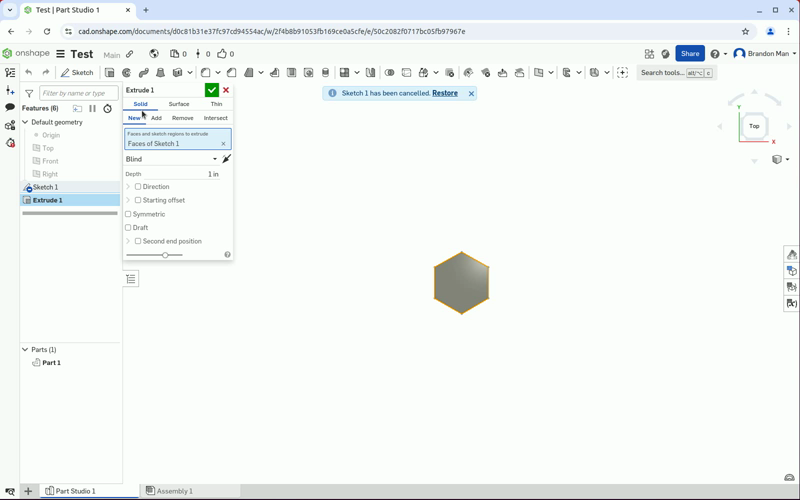
mouse_move(137, 120)
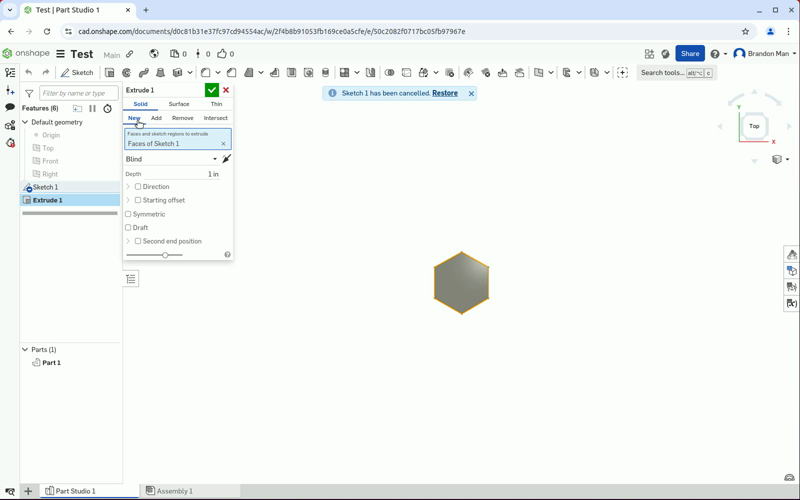
click(137, 120)
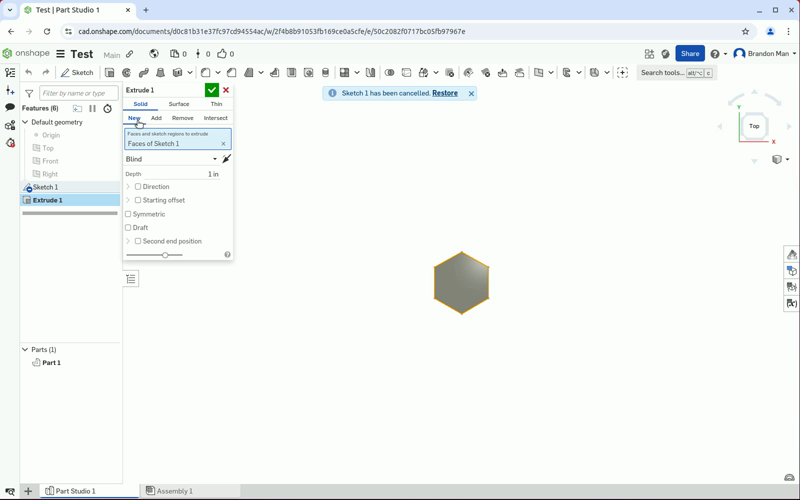
key(tab, 4)
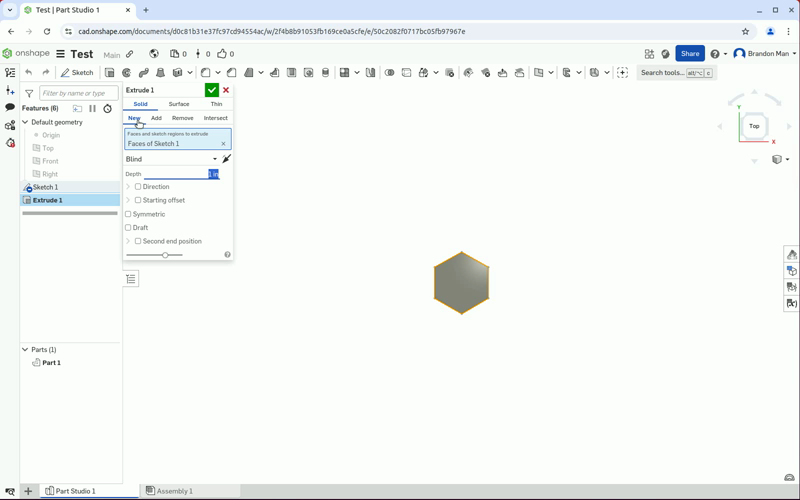
text(23.108)
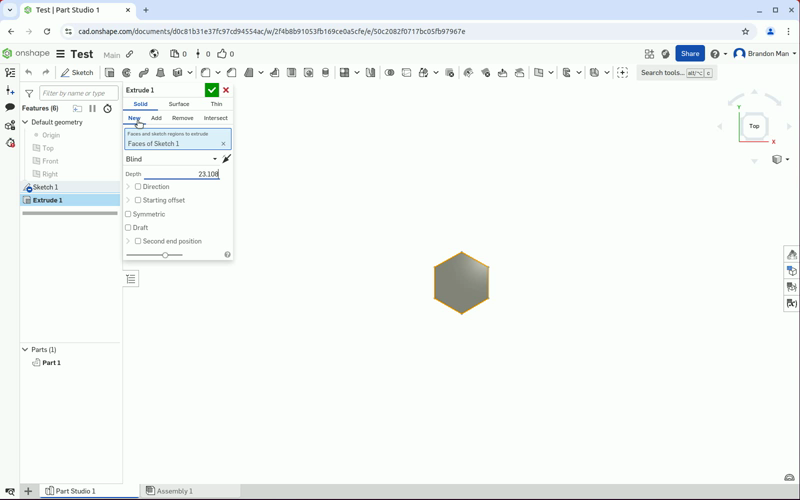
key(enter)
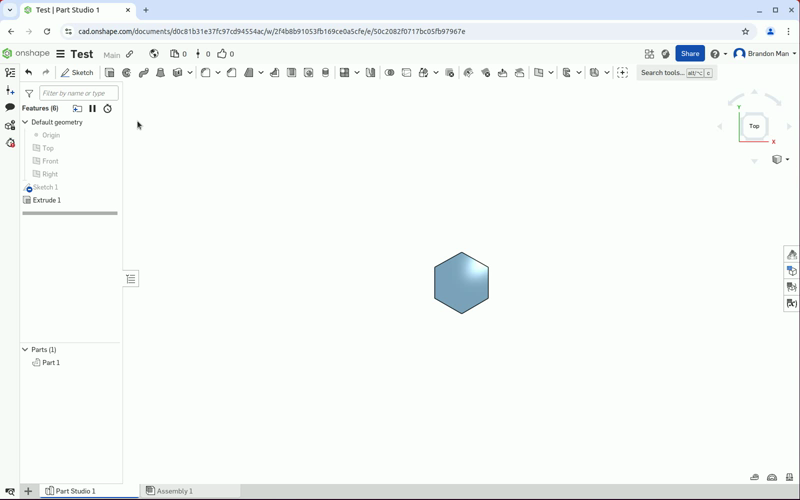
key(shift+h)
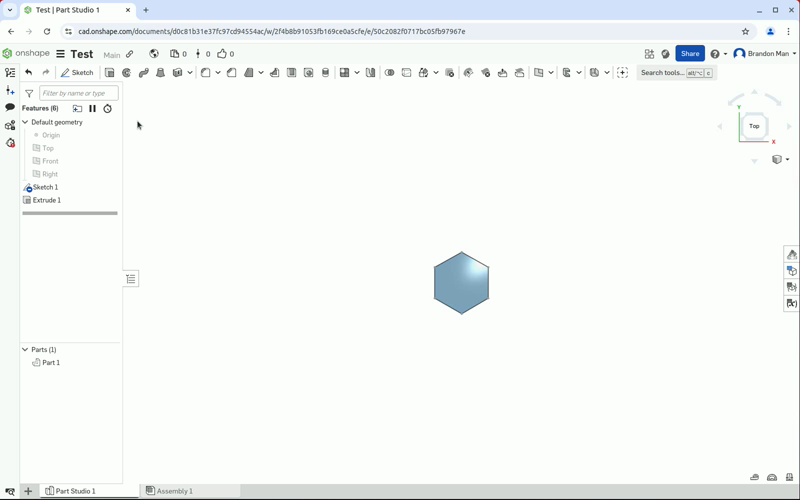
key(shift+h)
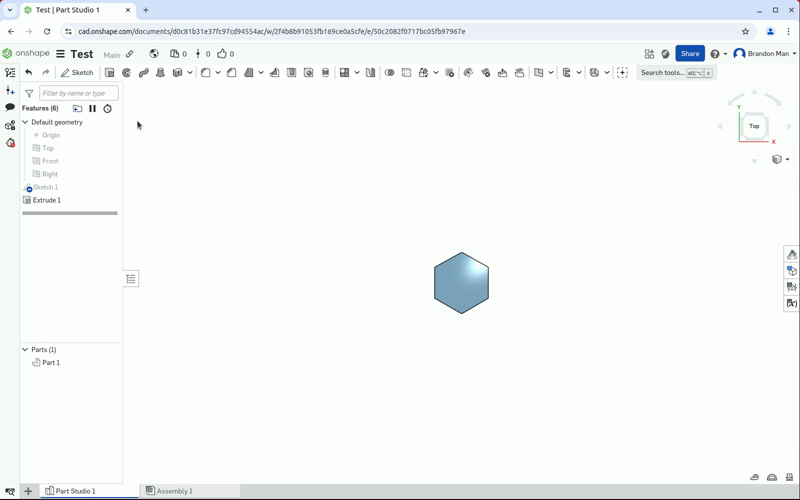
mouse_move(73, 189)
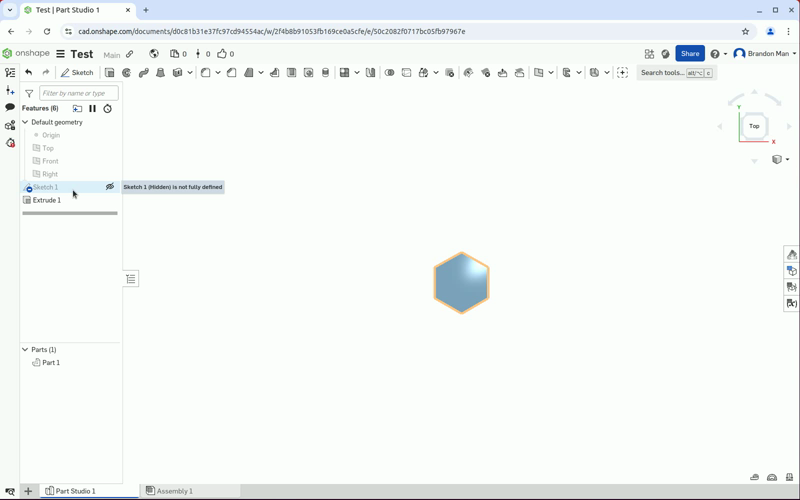
click(73, 189)
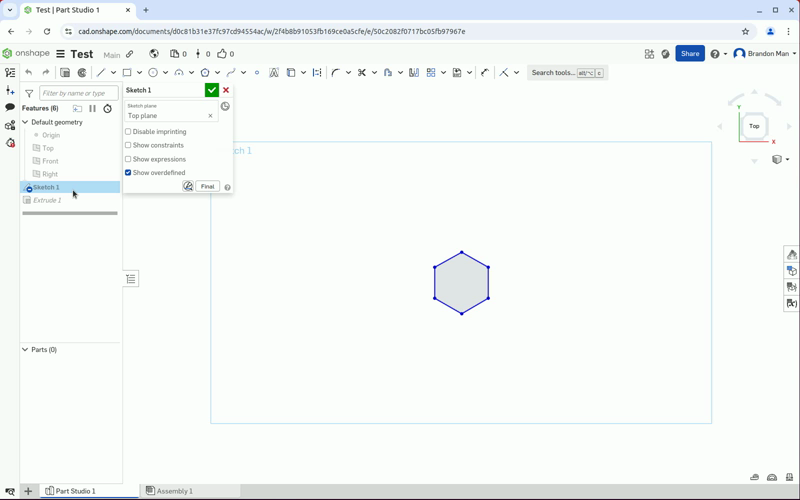
mouse_move(229, 92)
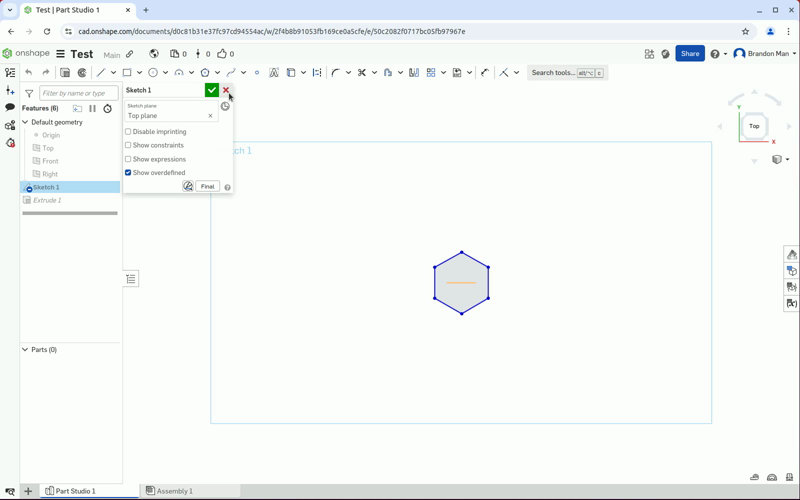
click(229, 92)
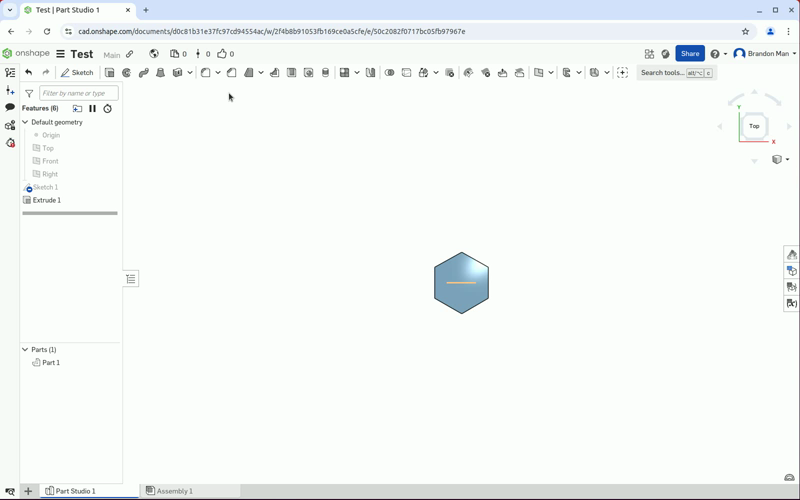
mouse_move(541, 75)
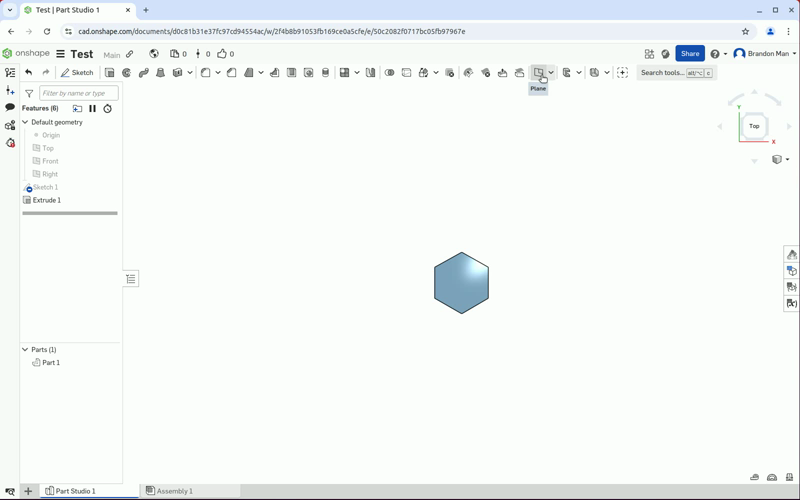
click(541, 75)
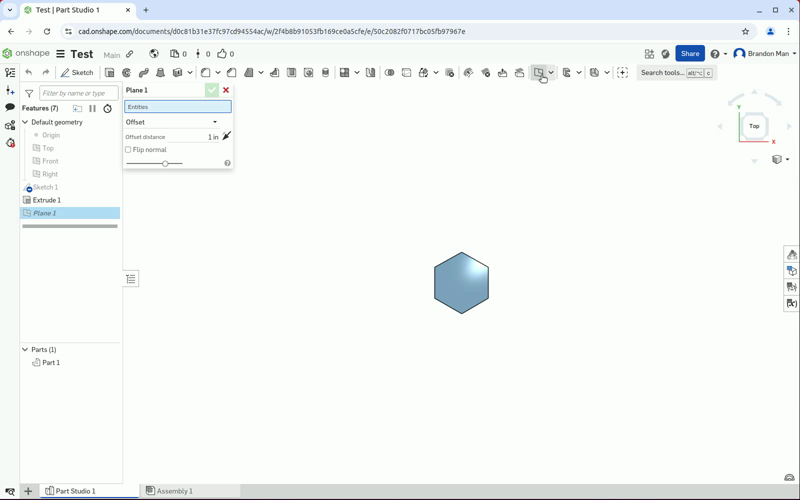
mouse_move(73, 150)
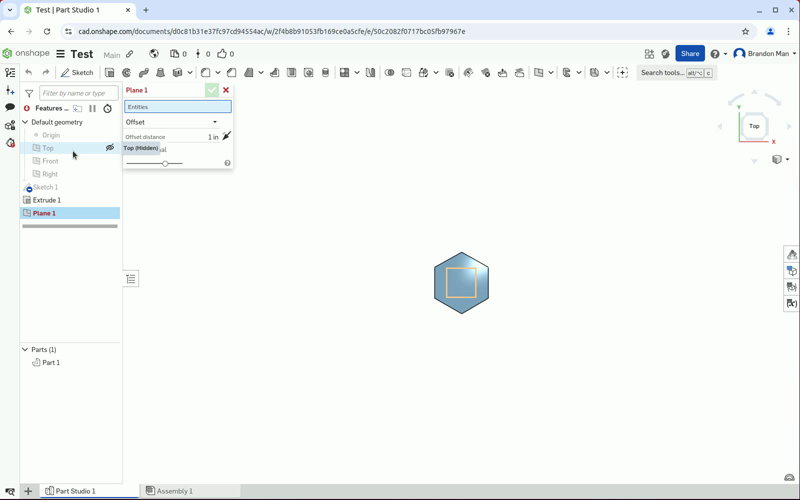
click(73, 150)
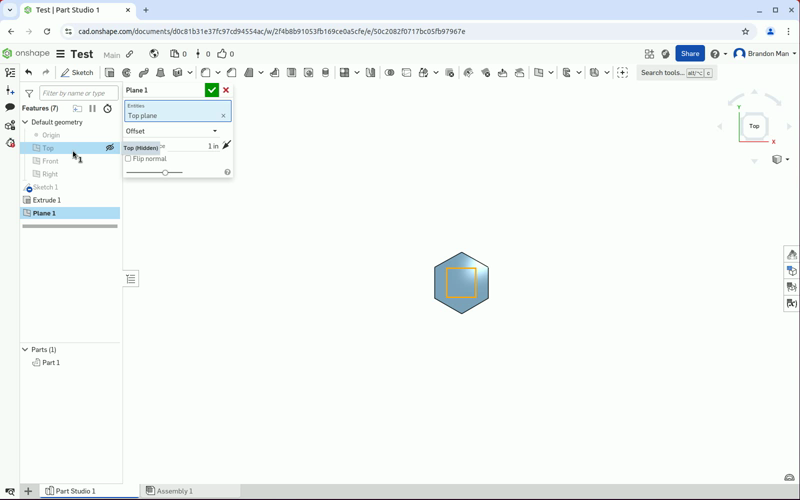
key(tab, 2)
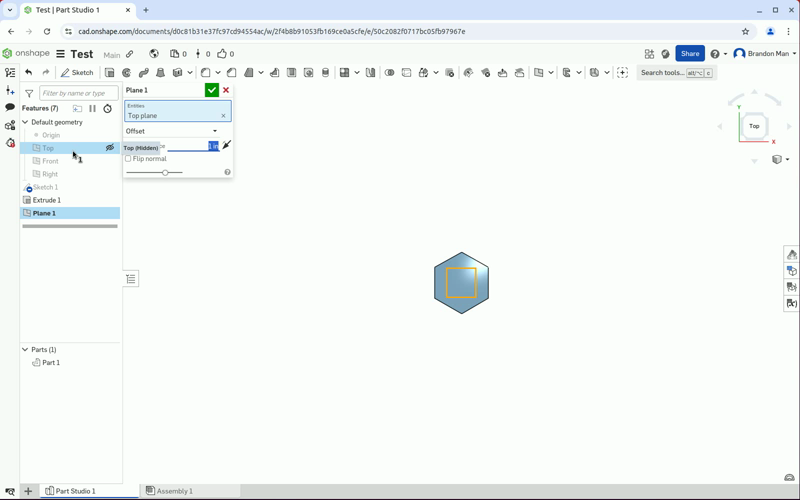
text(23.108)
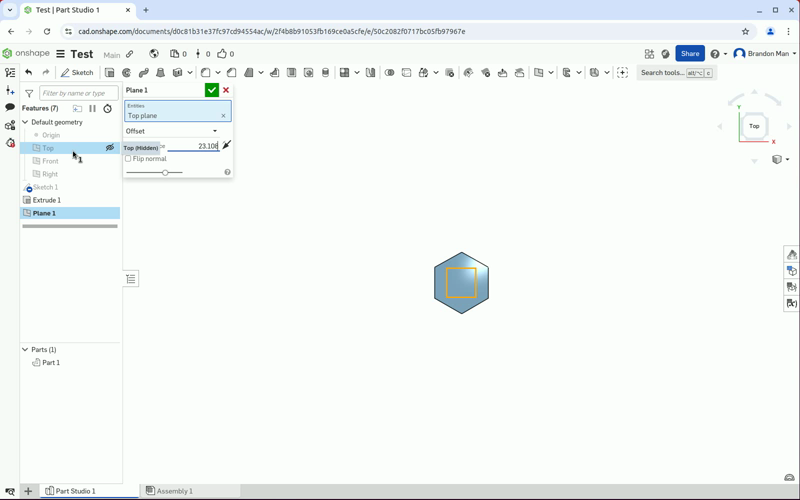
key(enter, 2)
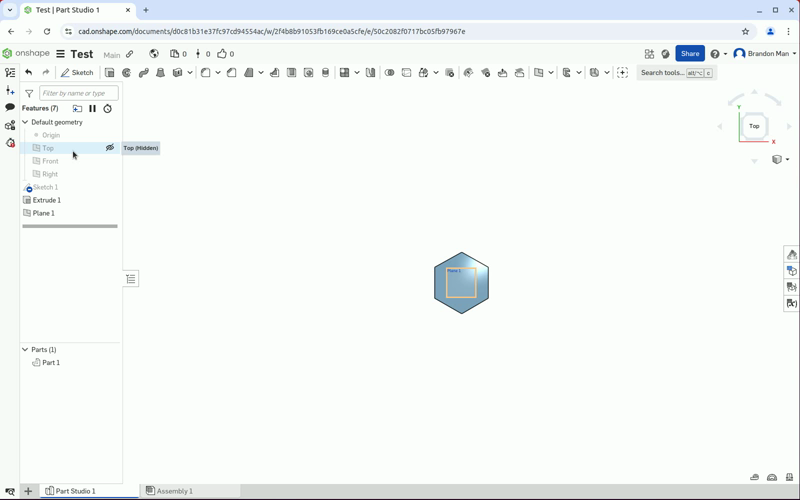
key(shift+s)
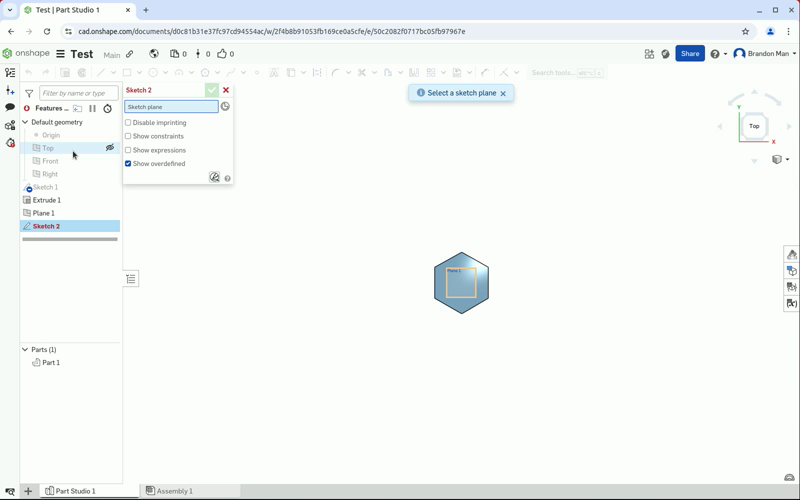
mouse_move(73, 215)
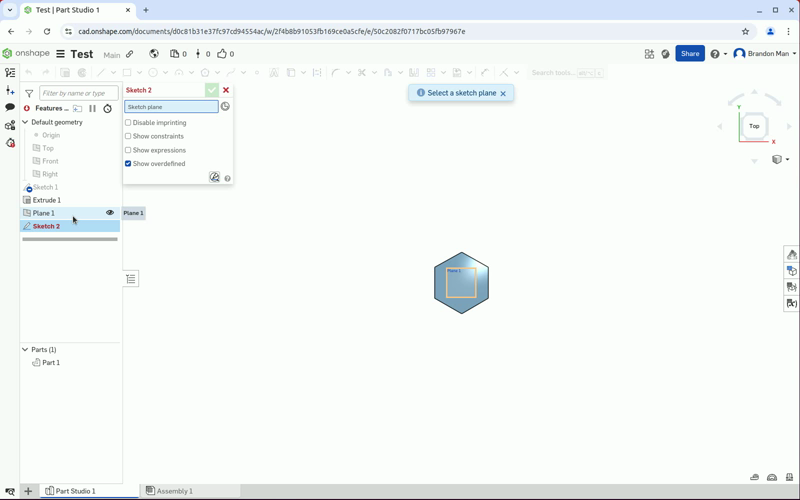
click(73, 215)
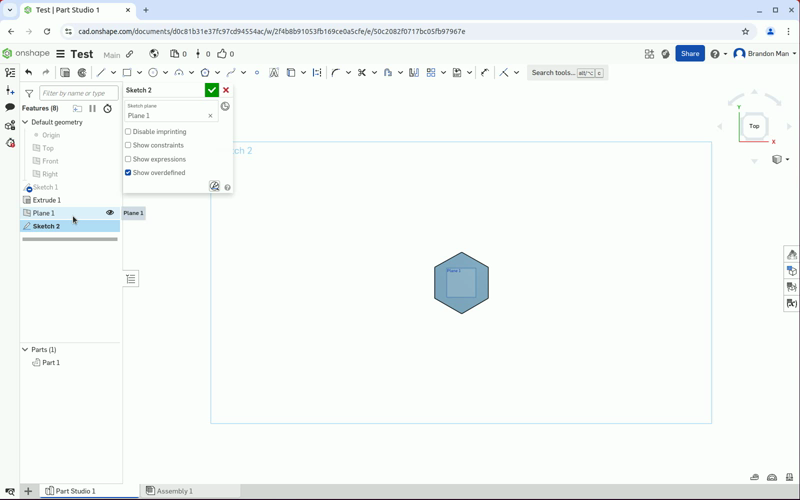
mouse_move(73, 352)
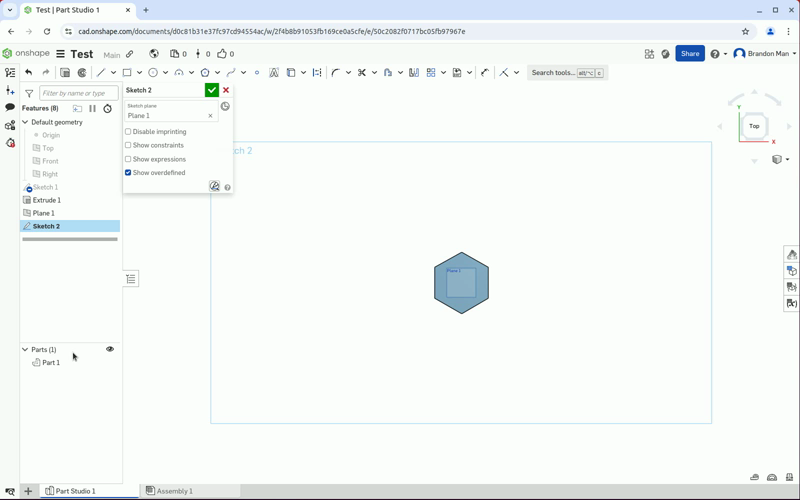
key(y)
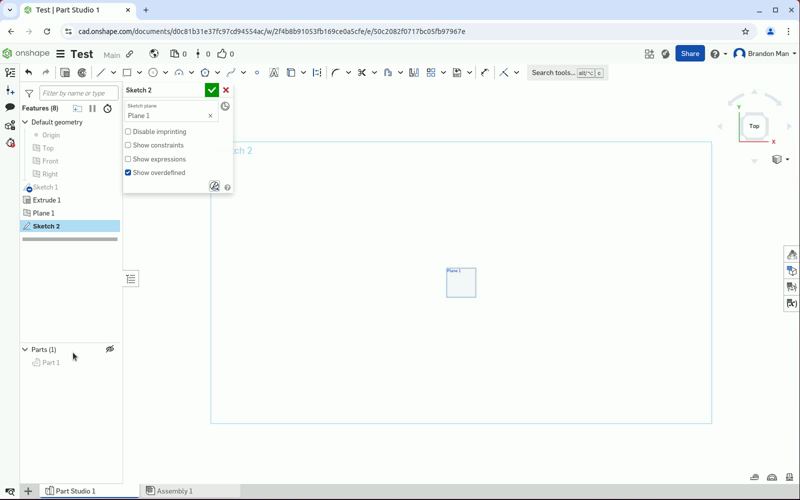
key(c)
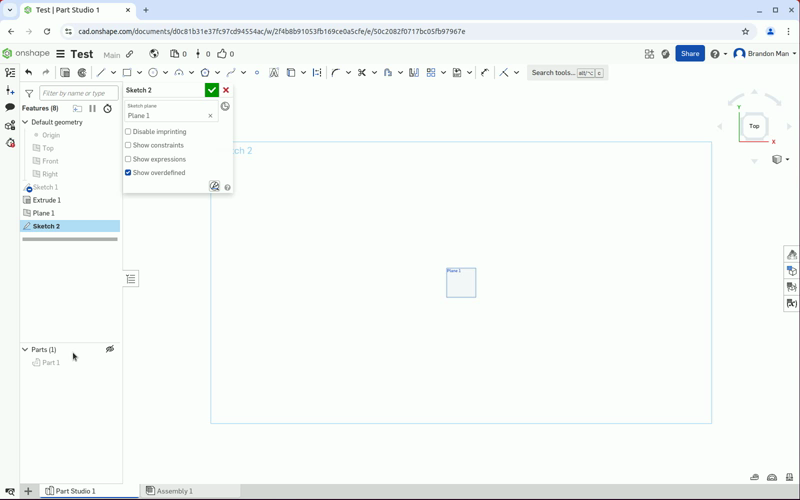
key_down(shift)
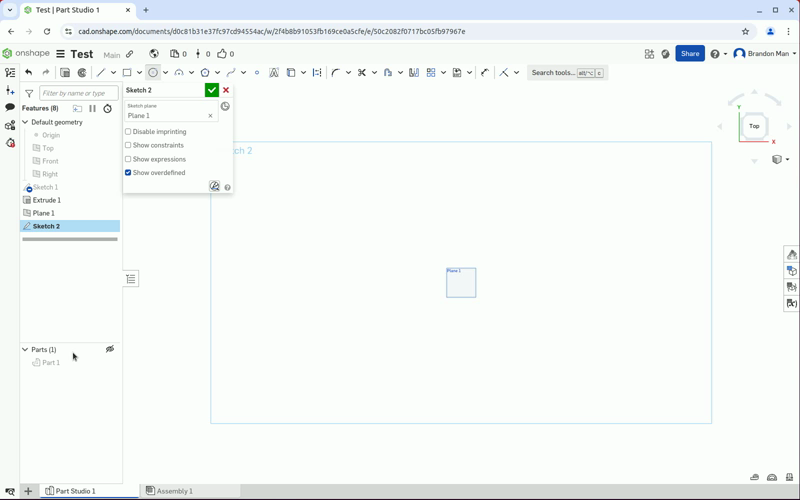
mouse_move(461, 282)
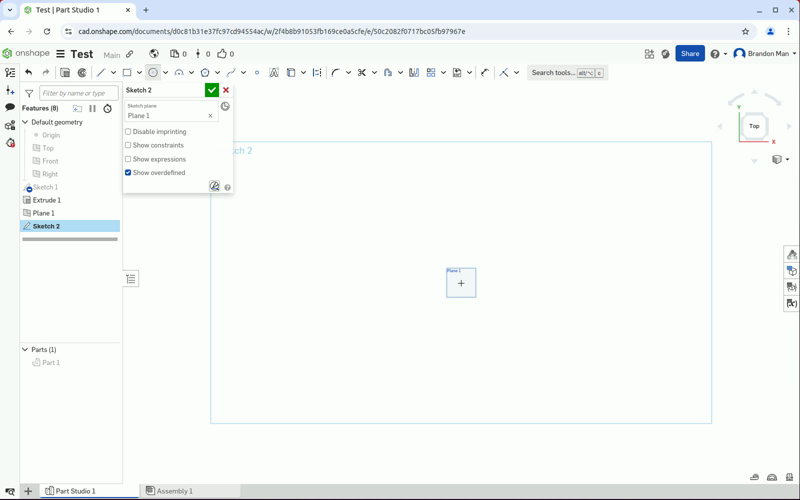
click(461, 282)
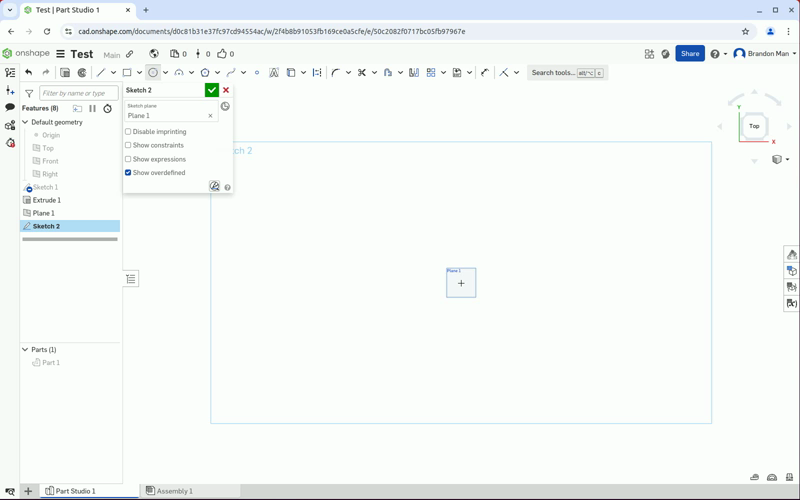
key_up(shift)
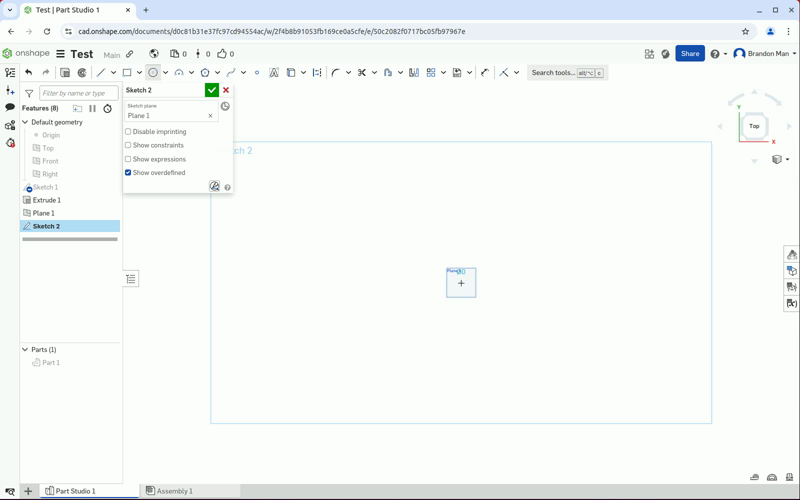
mouse_move(480, 282)
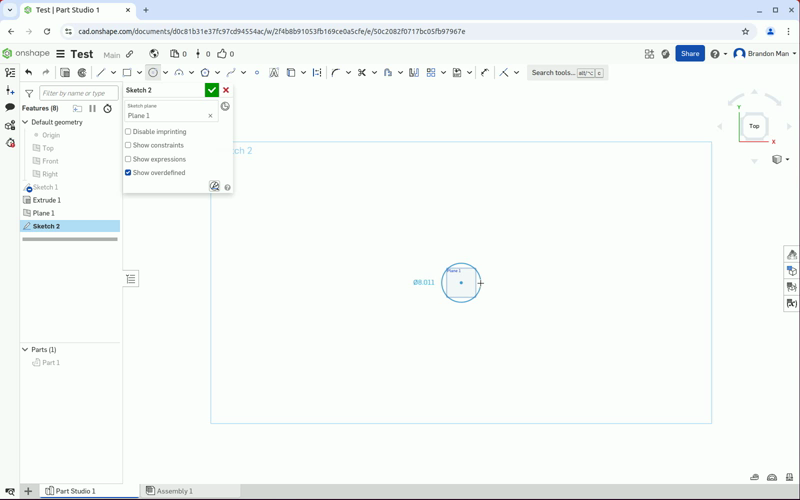
click(480, 282)
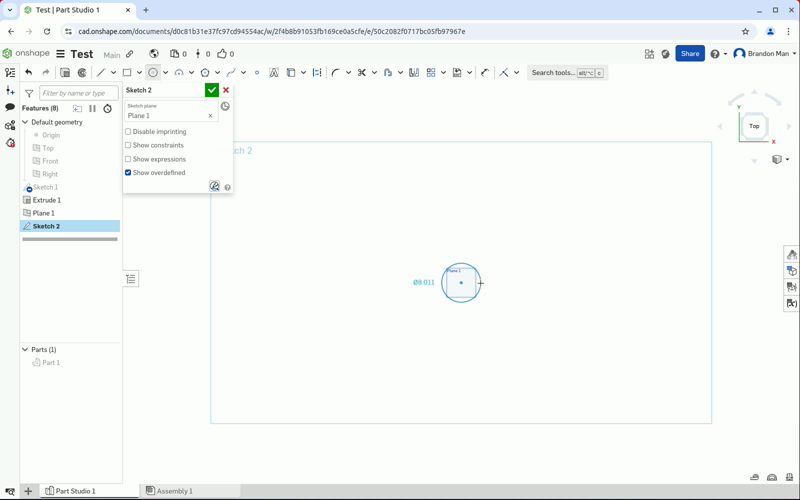
key(esc)
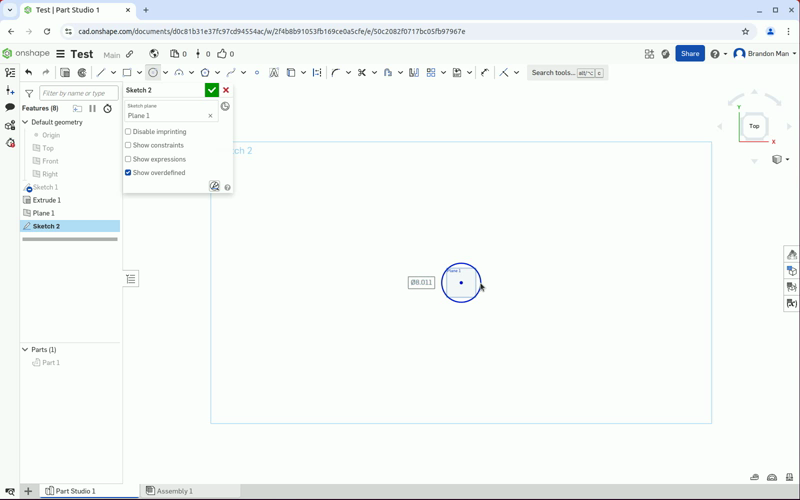
mouse_move(454, 286)
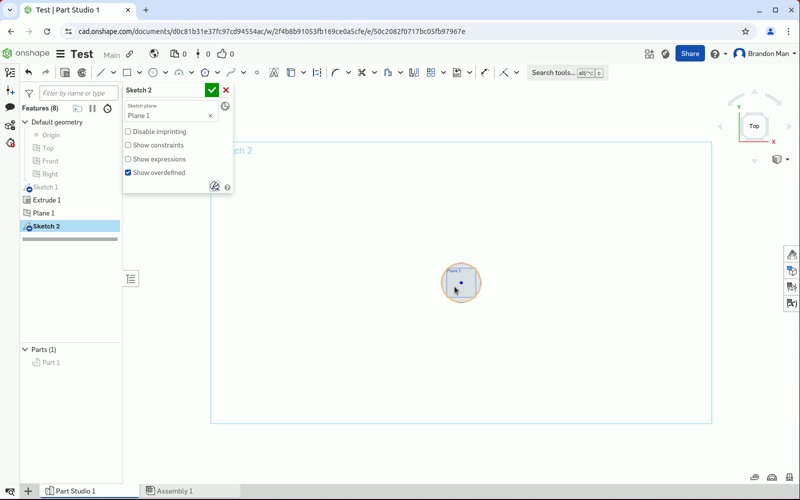
scroll(6)
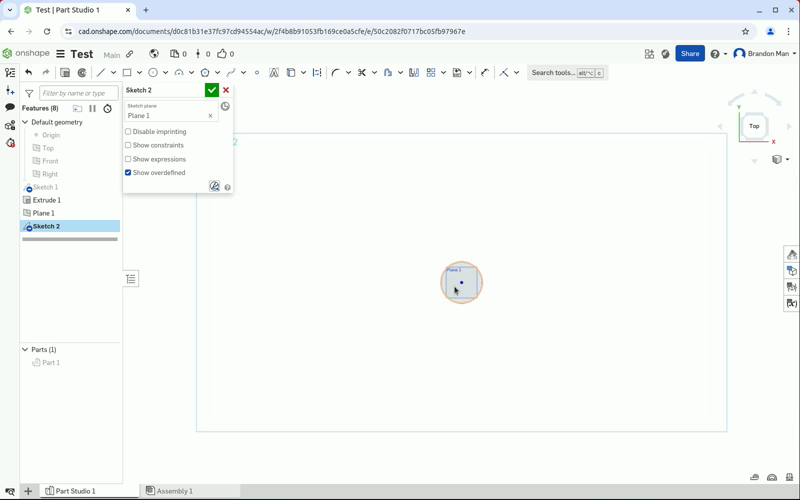
scroll(6)
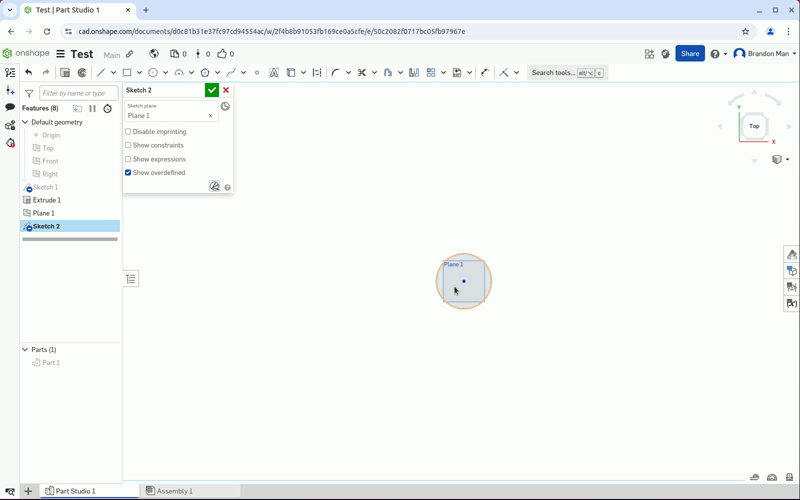
scroll(6)
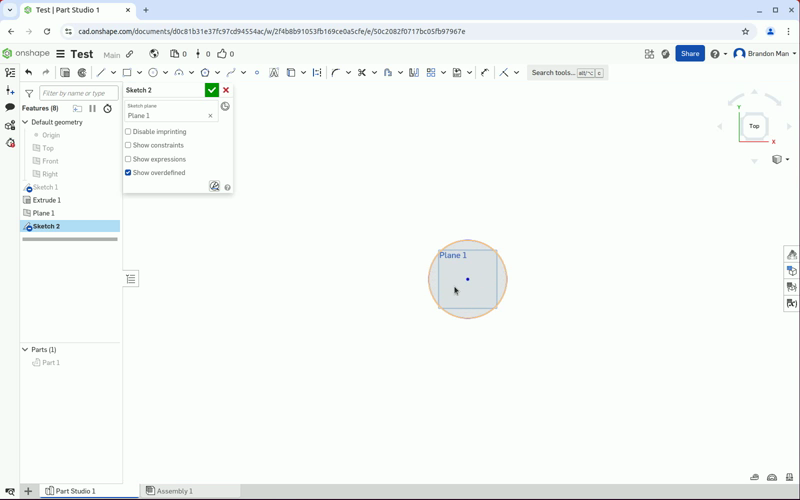
scroll(6)
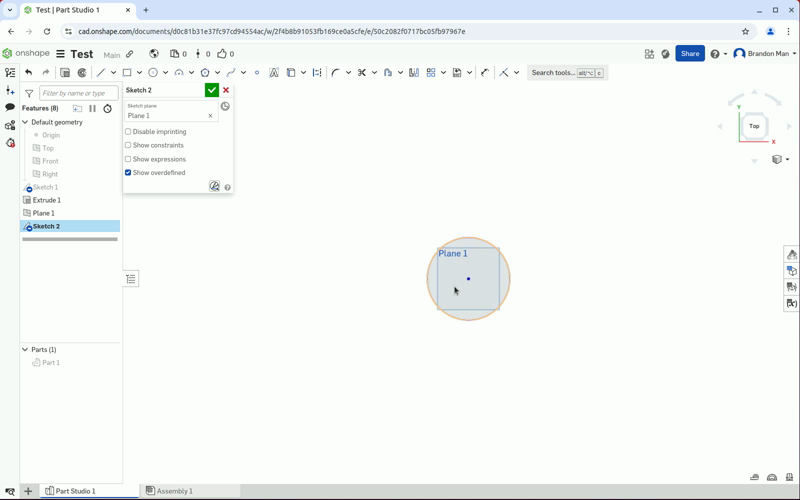
scroll(6)
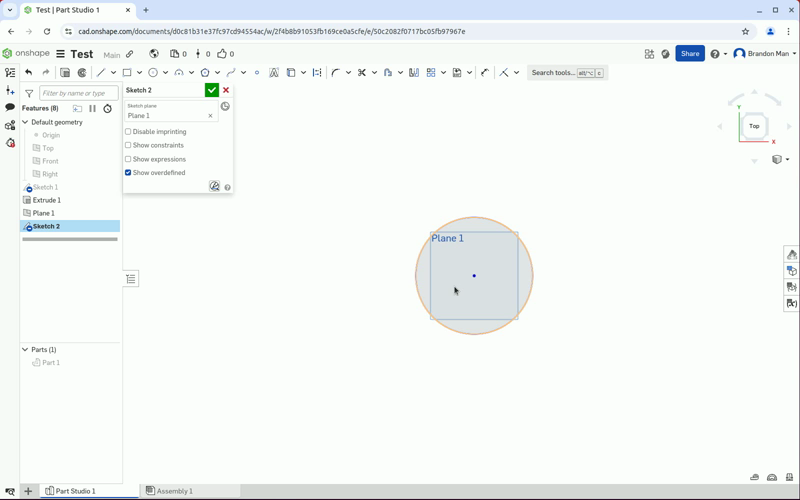
scroll(6)
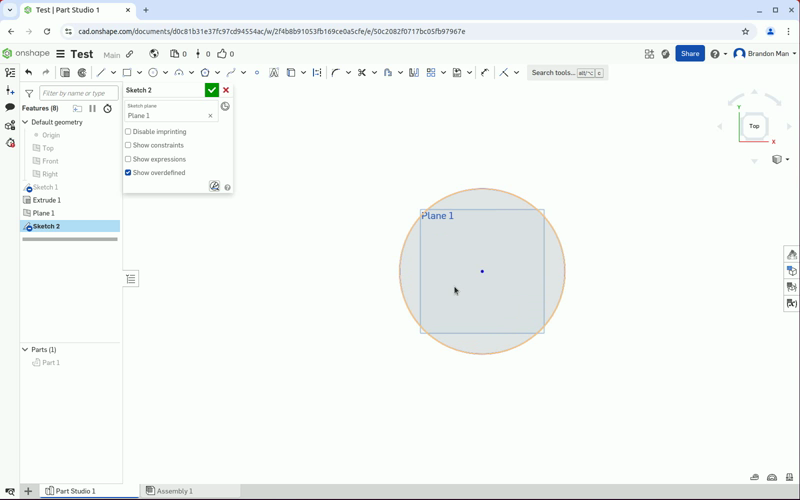
scroll(6)
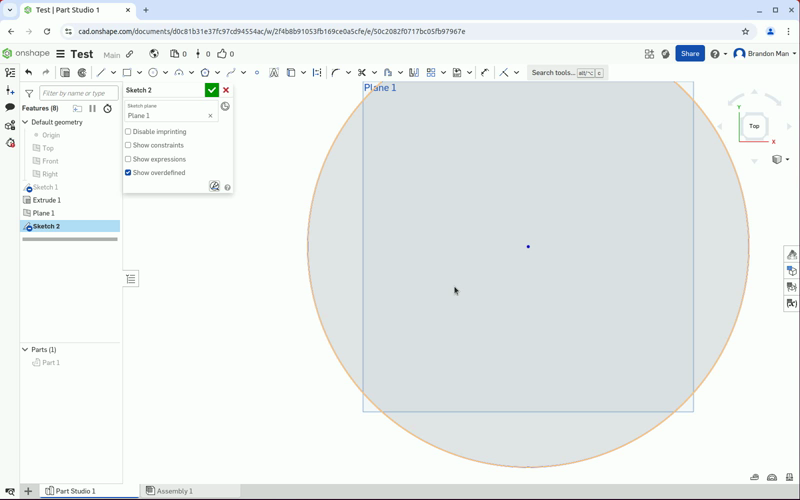
click(454, 286)
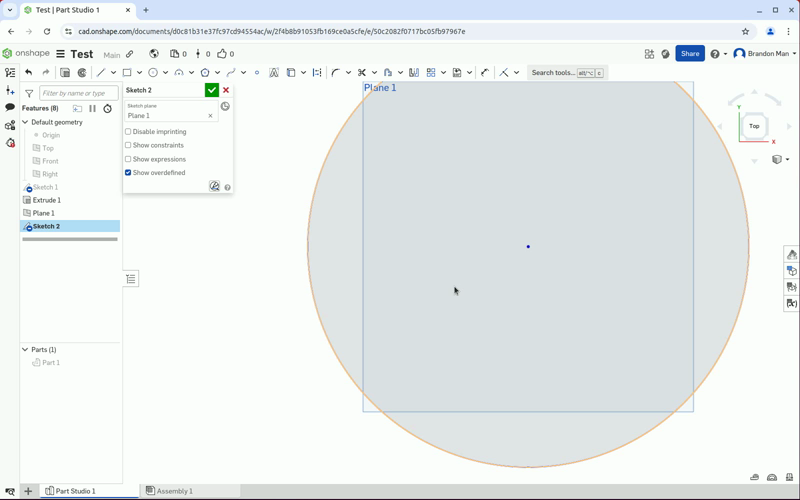
scroll(-6)
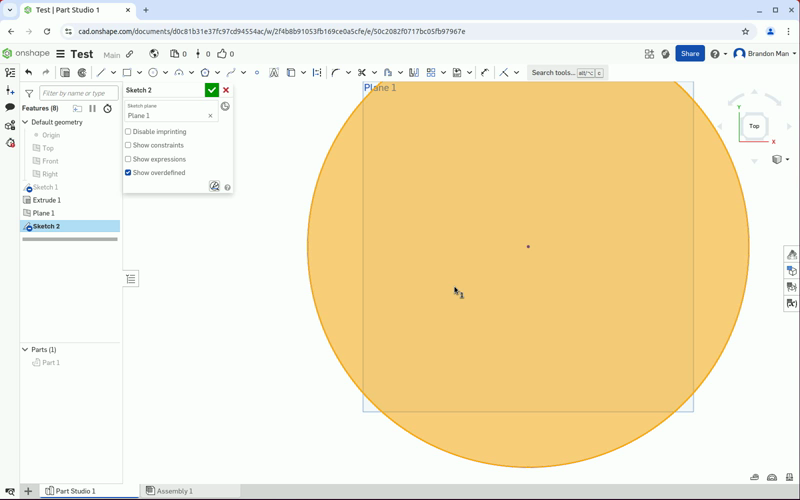
scroll(-6)
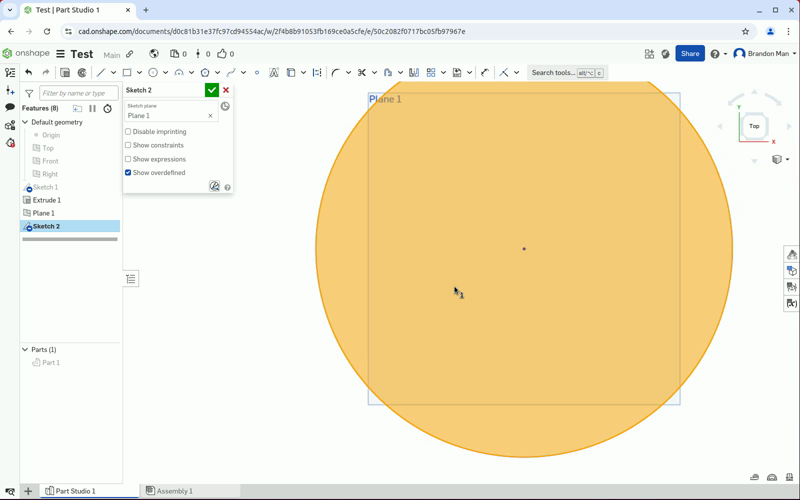
scroll(-6)
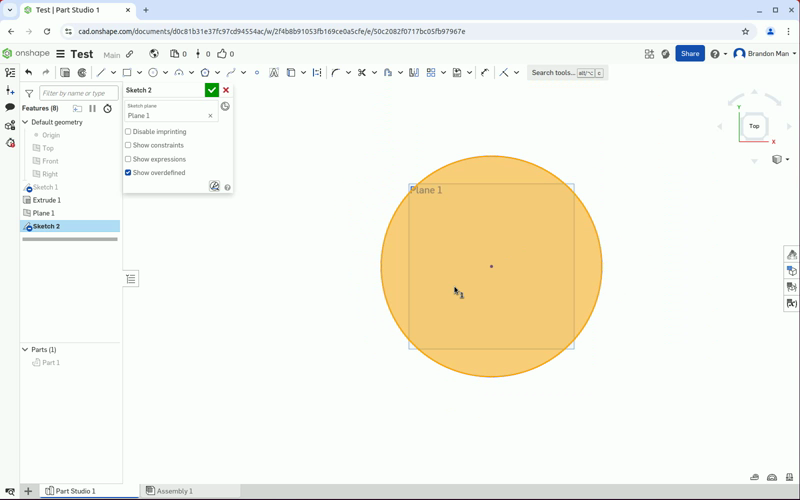
scroll(-6)
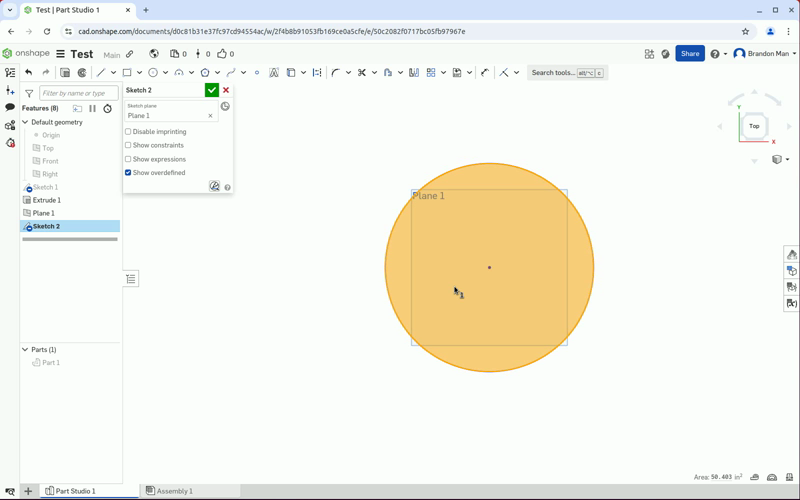
scroll(-6)
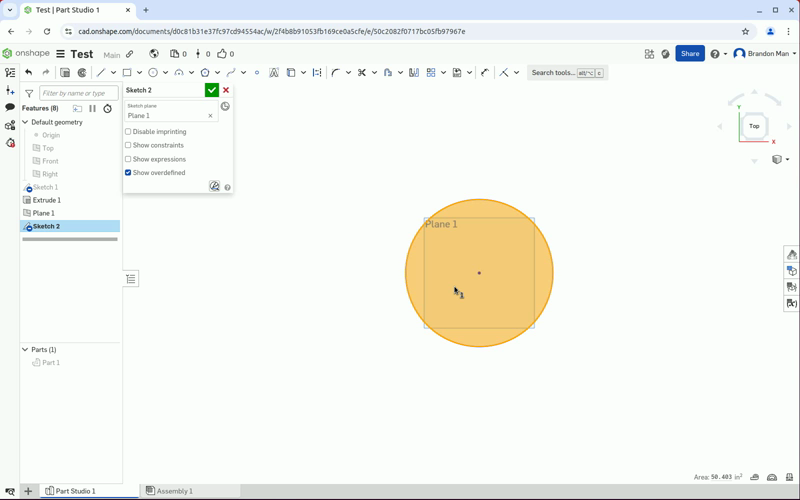
scroll(-6)
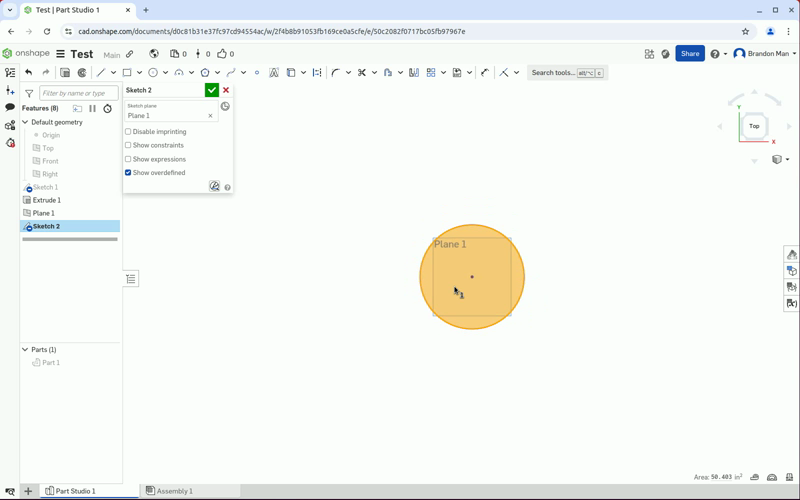
scroll(-6)
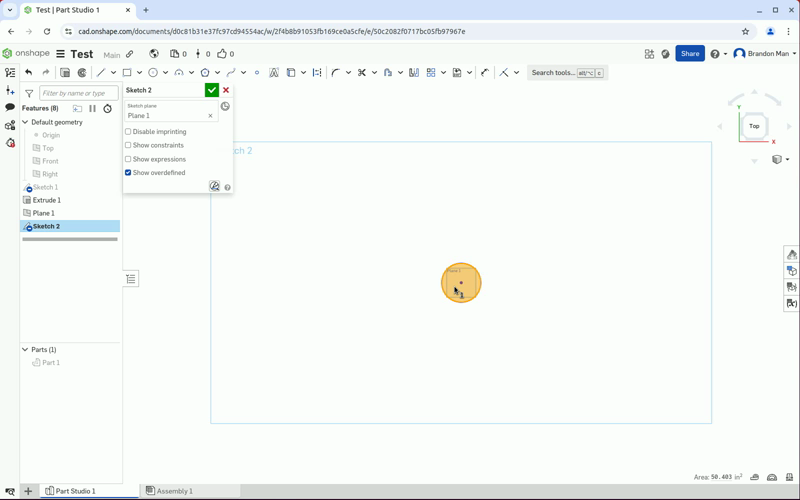
mouse_move(73, 352)
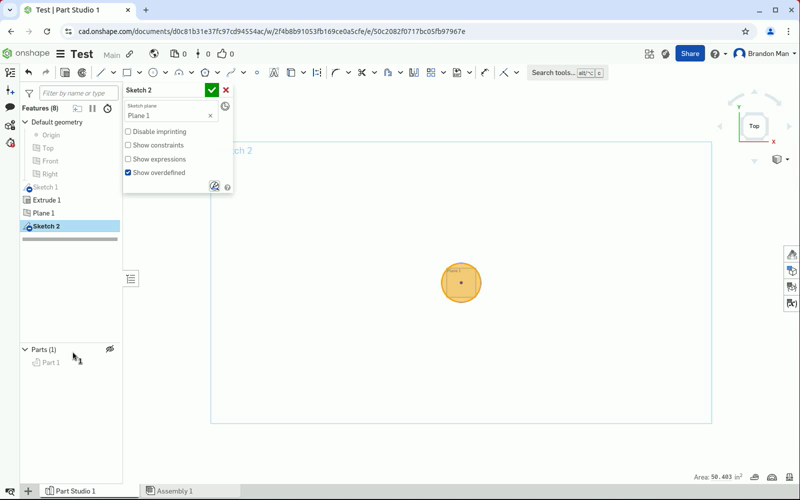
key(shift+y)
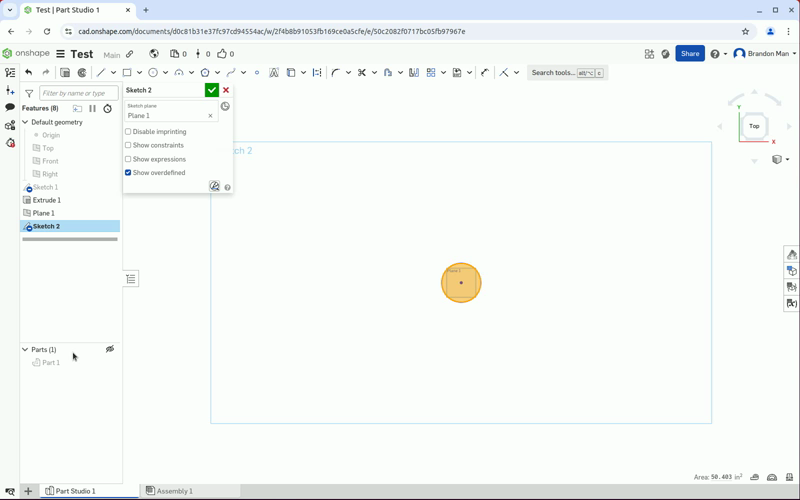
key(shift+e)
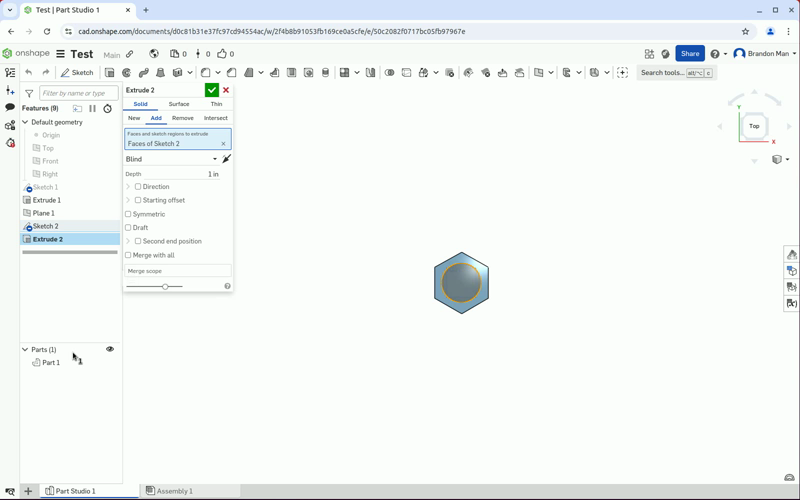
mouse_move(143, 106)
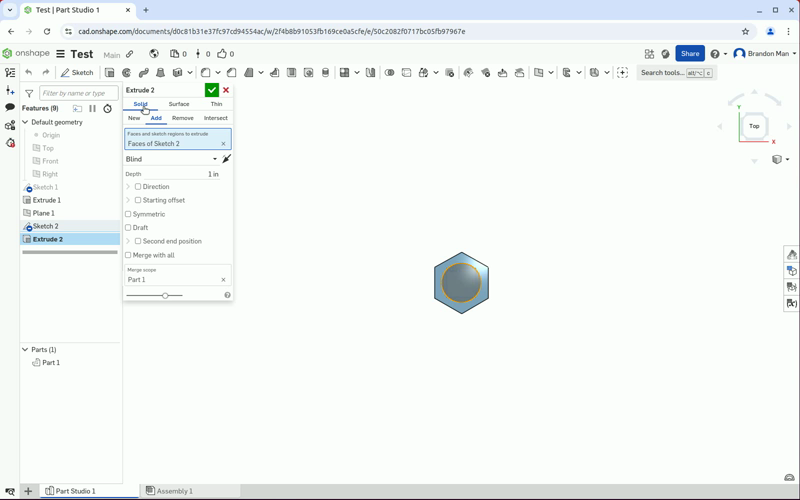
click(143, 106)
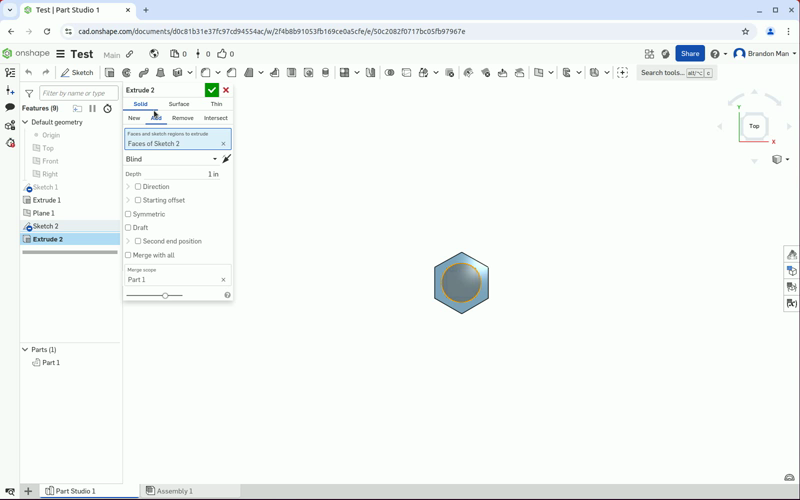
mouse_move(186, 120)
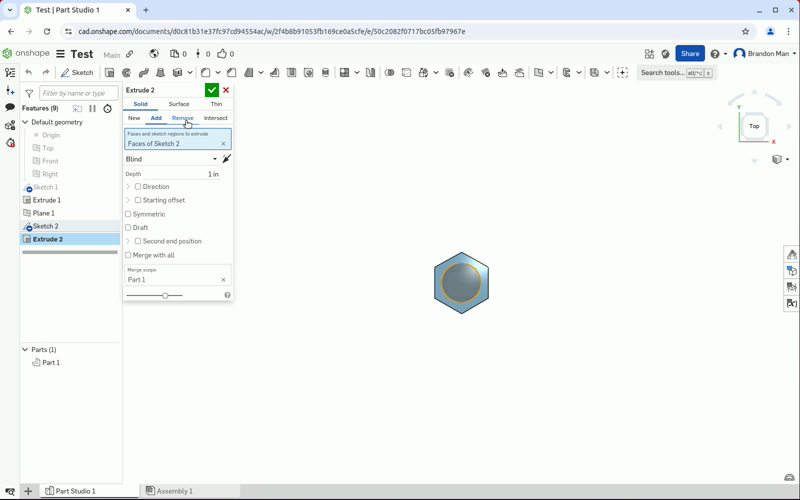
click(186, 120)
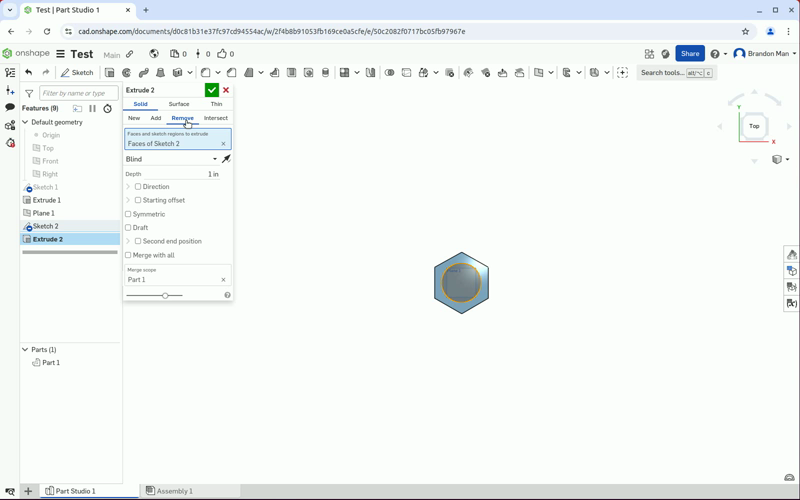
key(tab, 4)
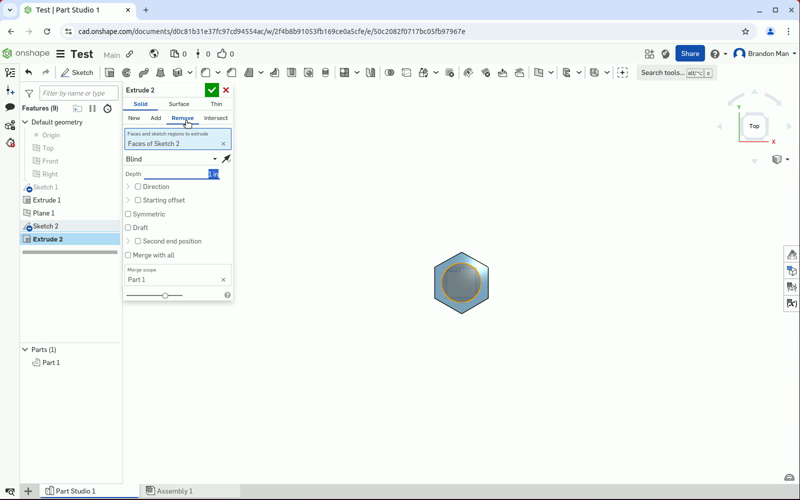
text(30.811)
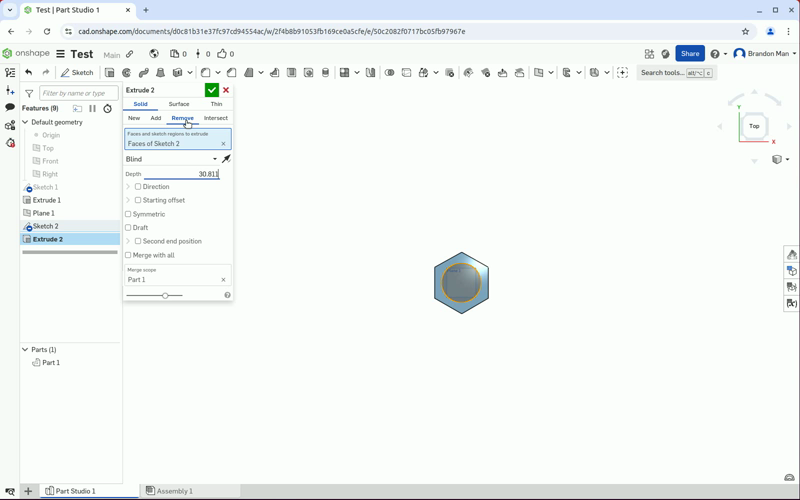
key(tab, 6)
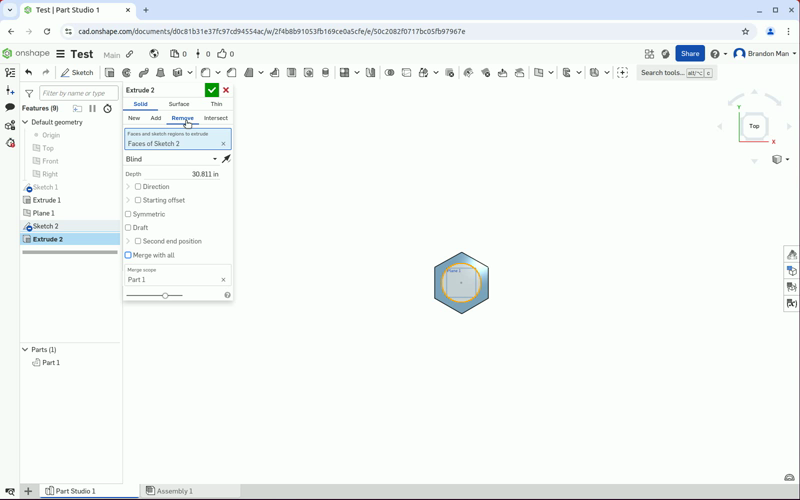
key(space)
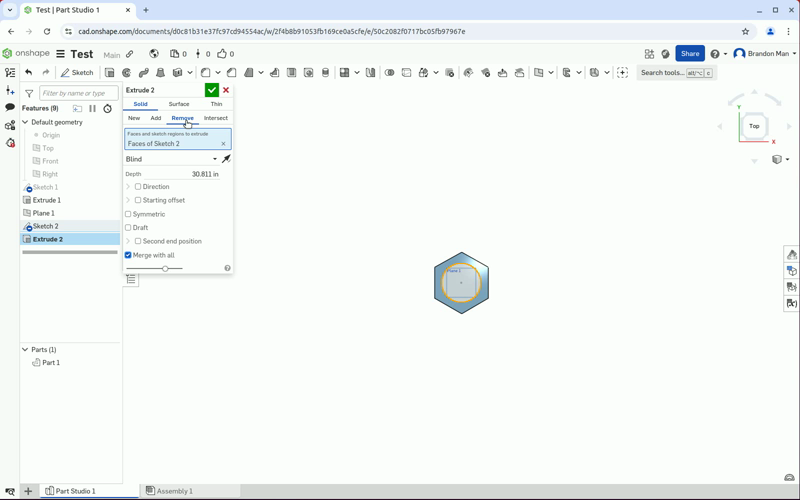
key(enter)
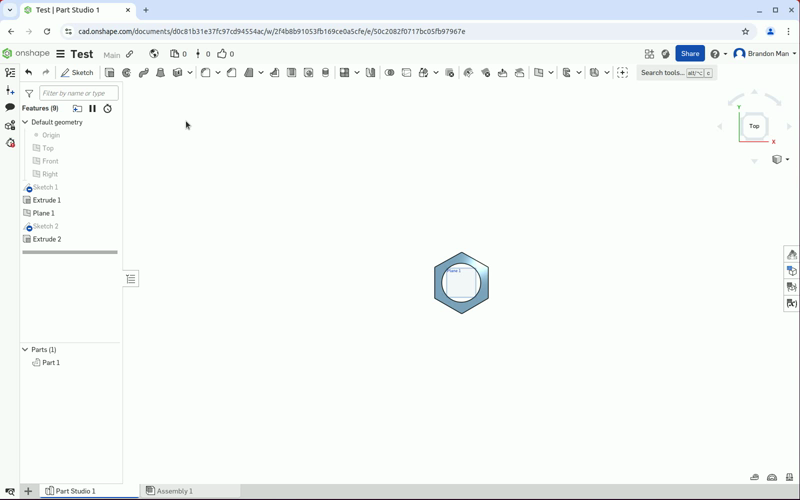
key(shift+h)
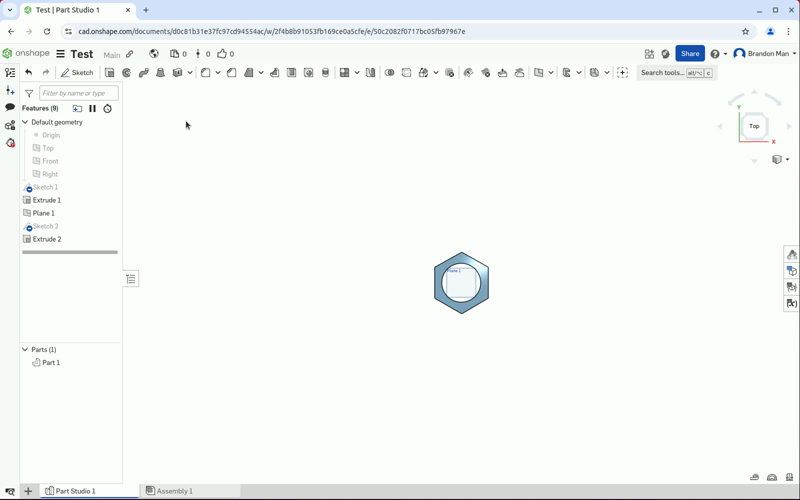
key(shift+h)
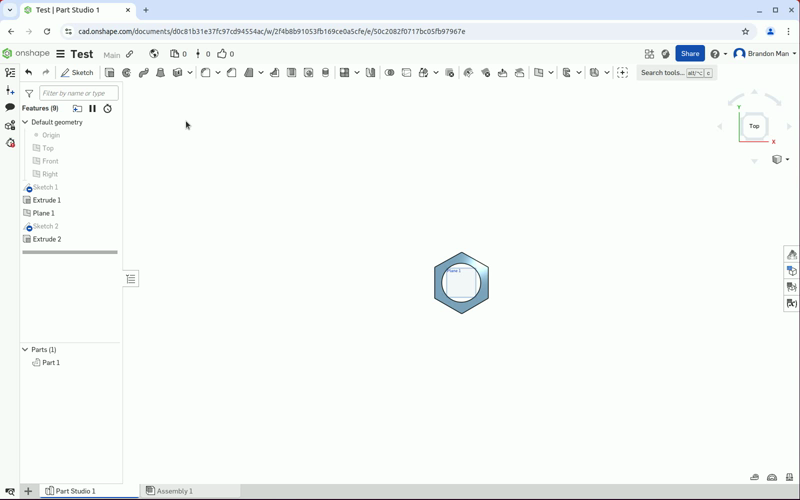
key(shift+7)
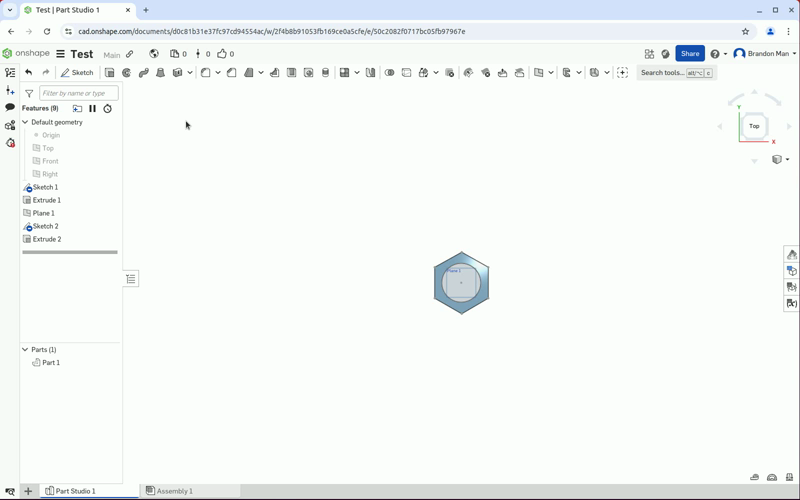
key(up, 3)
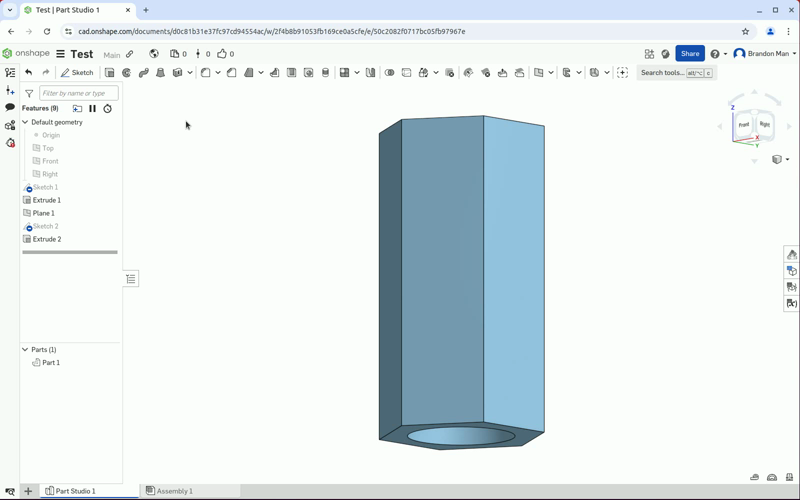
key(left, 3)
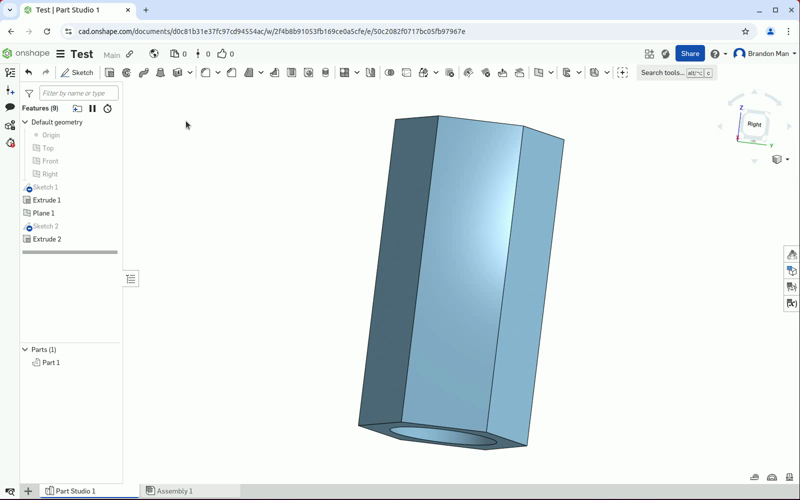
key(right, 3)
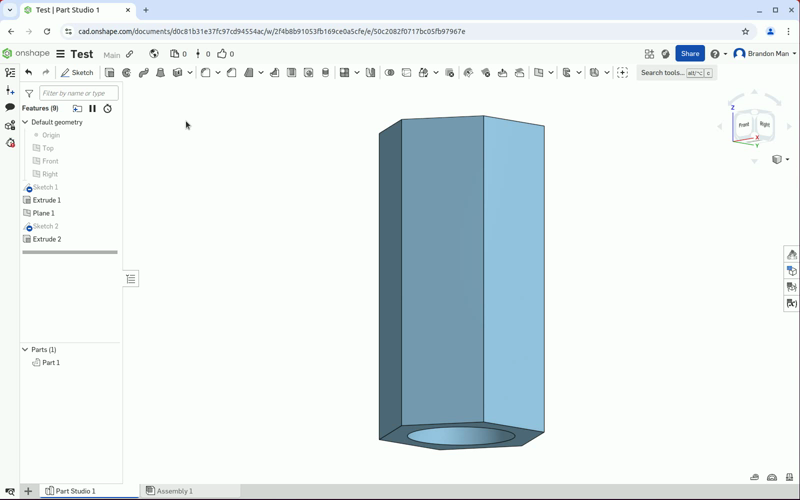
key(down, 3)
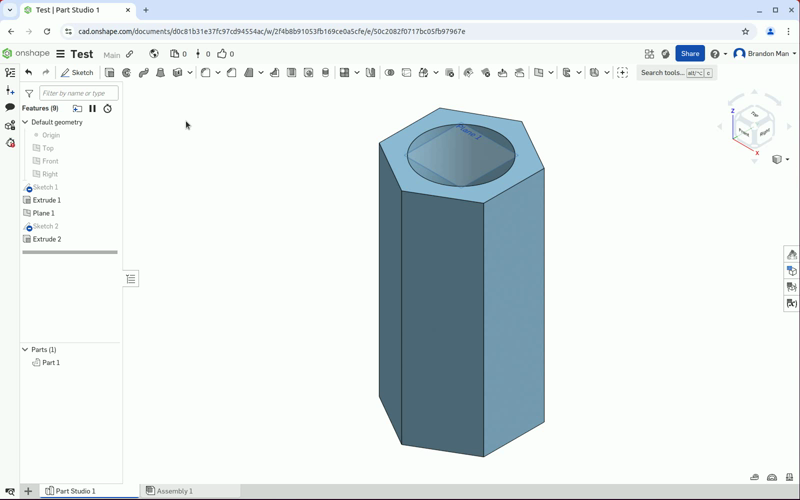
mouse_move(73, 189)
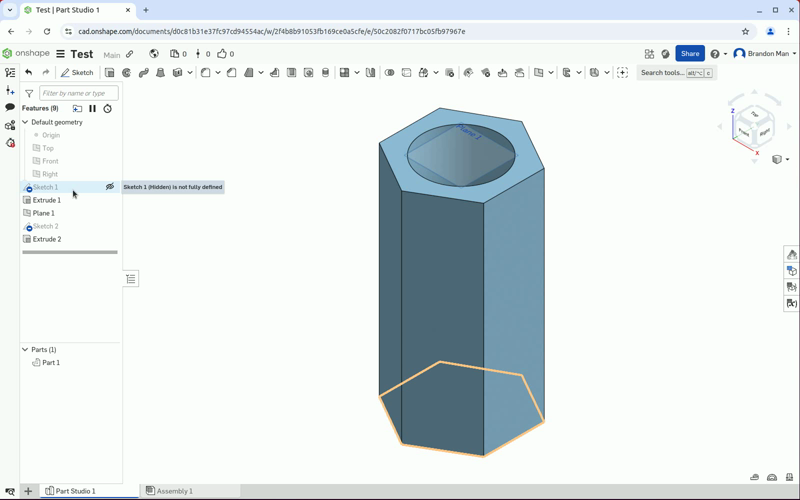
click(73, 189)